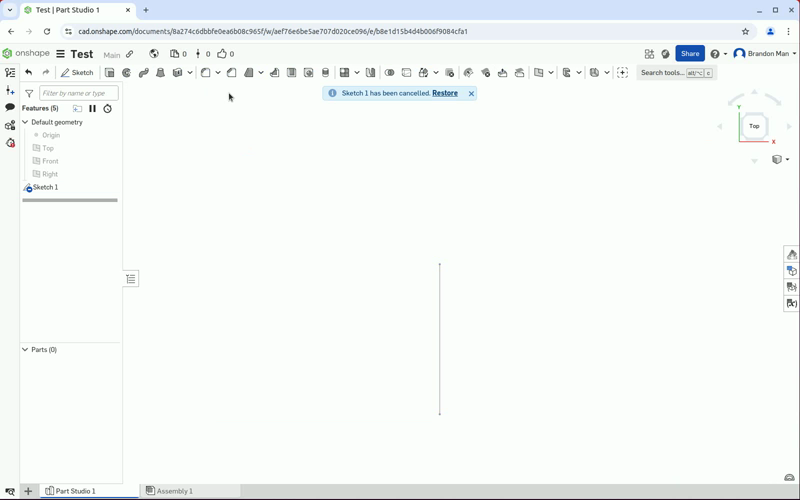
key(shift+h)
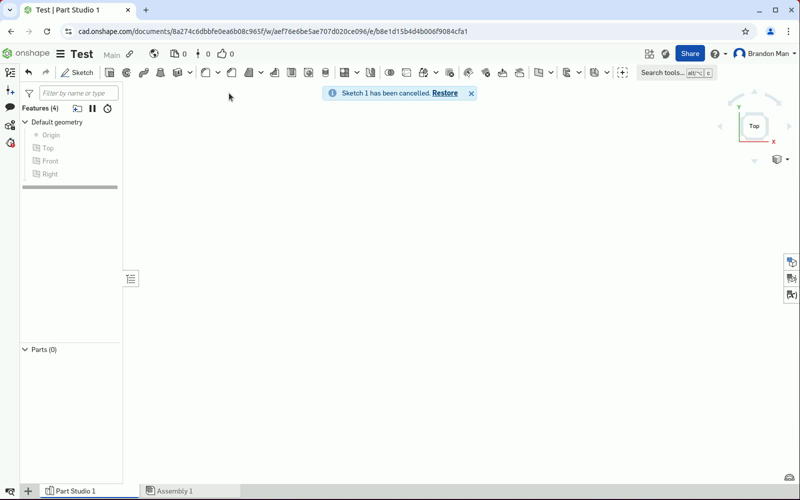
key(shift+s)
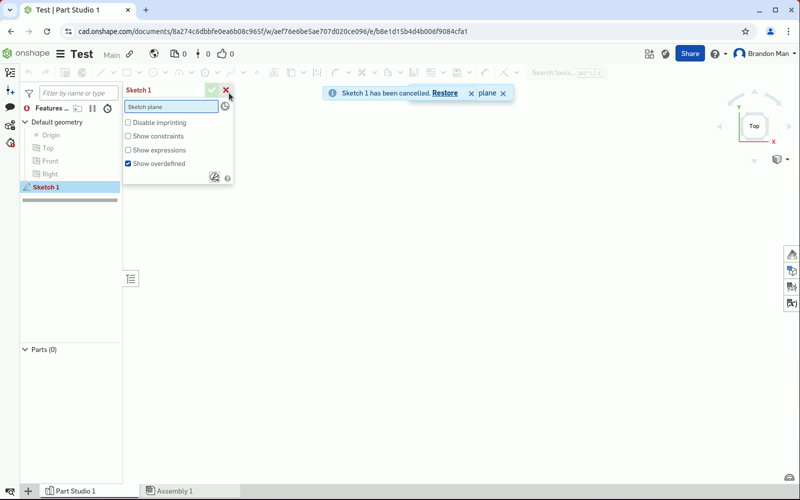
mouse_move(73, 150)
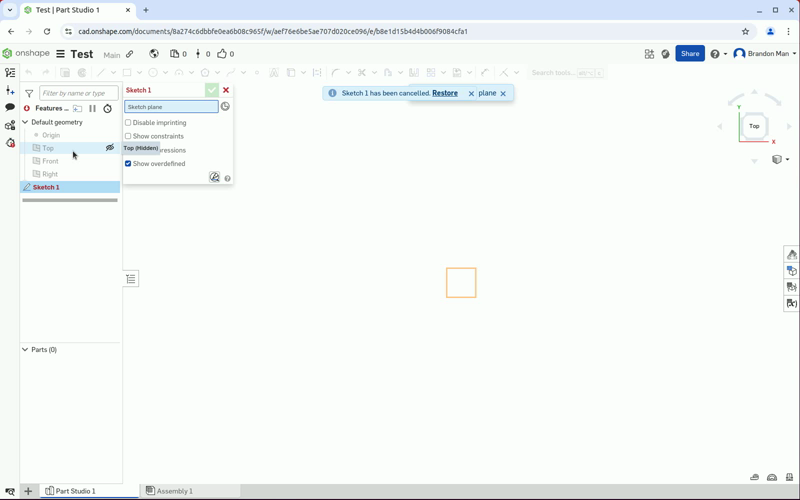
click(73, 150)
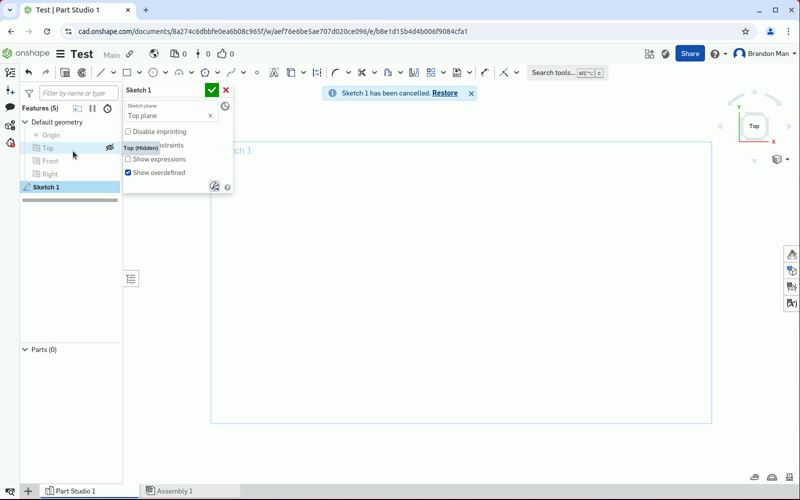
mouse_move(73, 352)
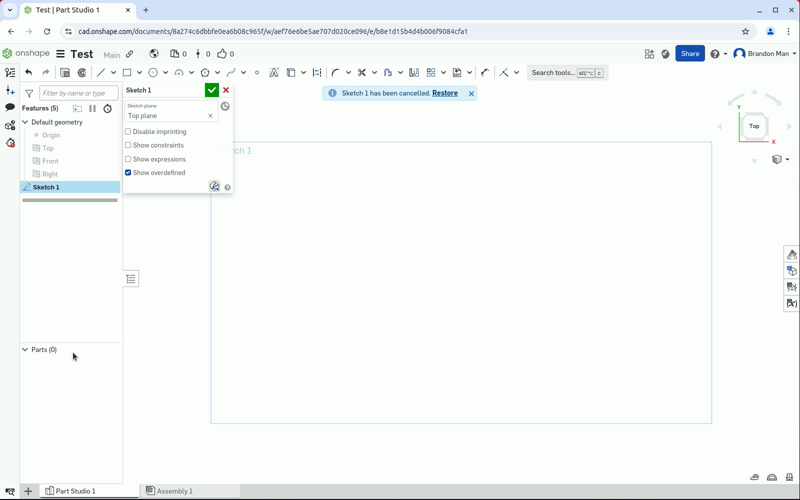
key(y)
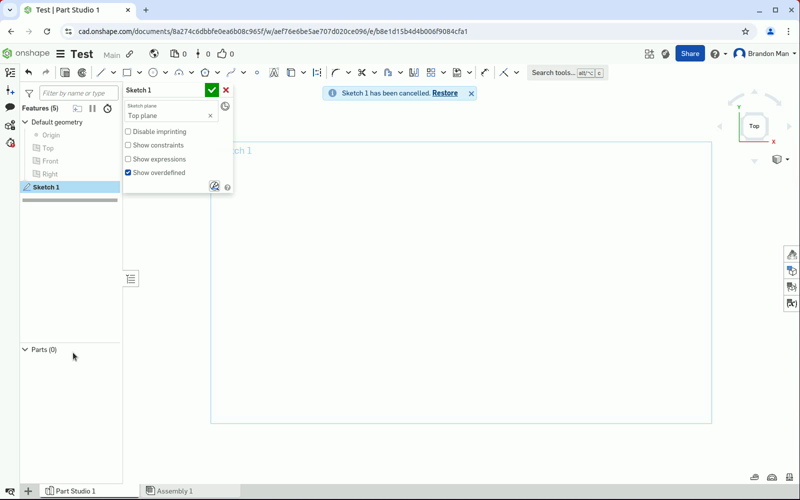
key(c)
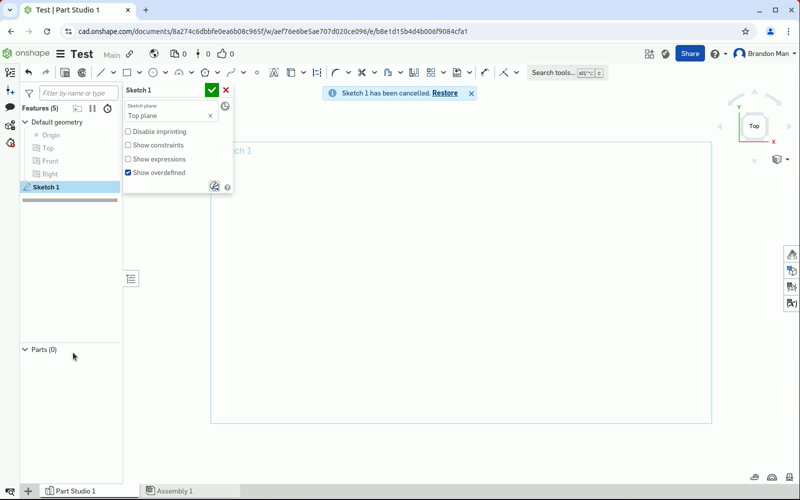
key_down(shift)
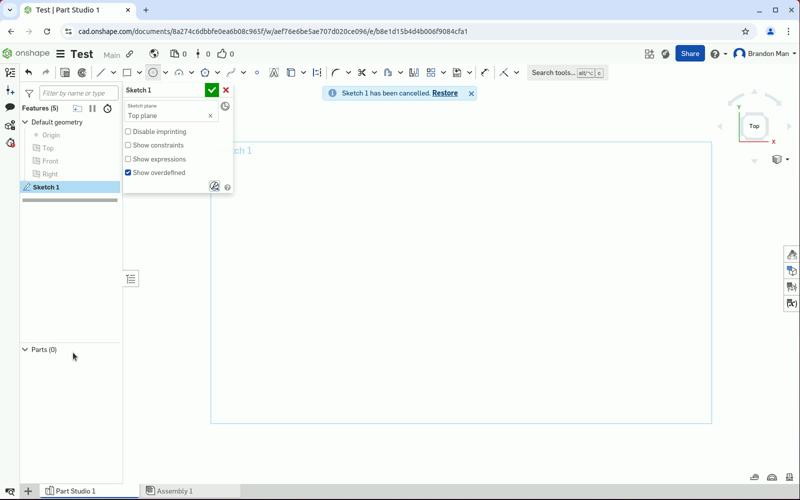
mouse_move(460, 223)
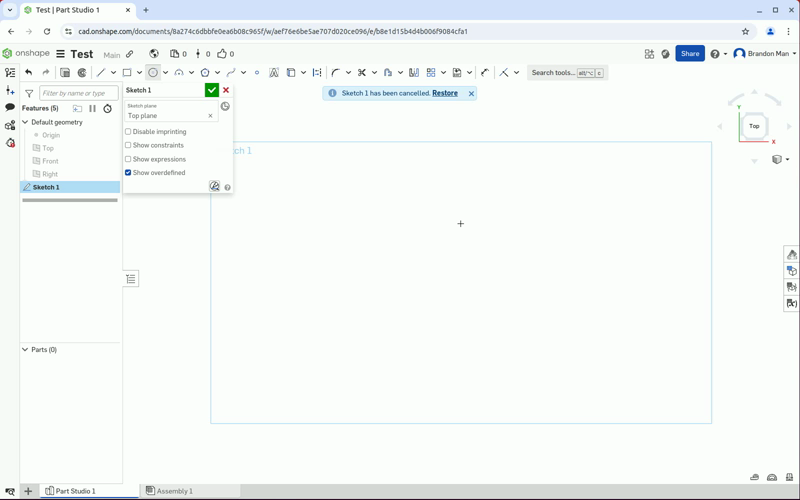
click(460, 223)
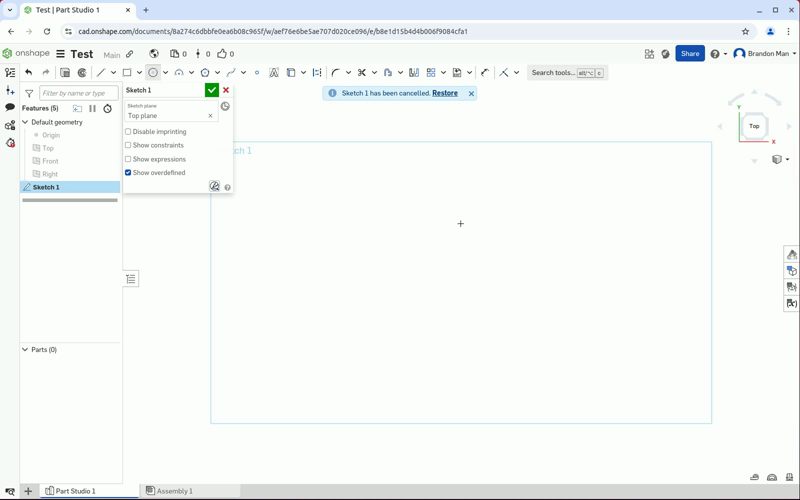
key_up(shift)
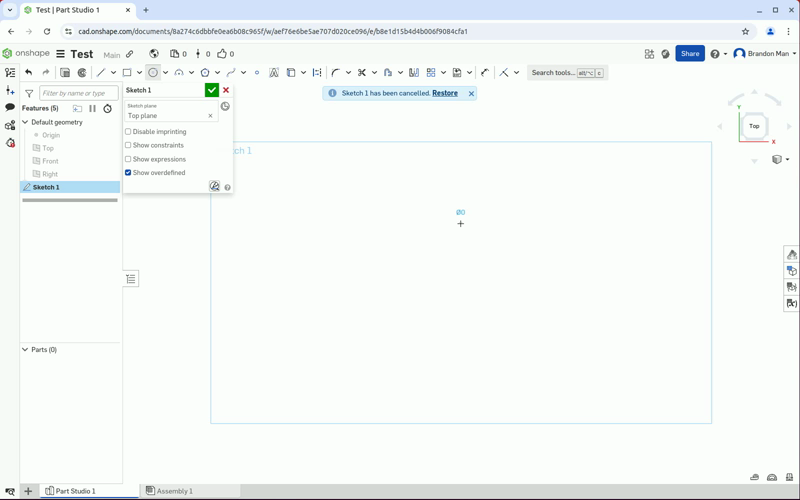
mouse_move(481, 223)
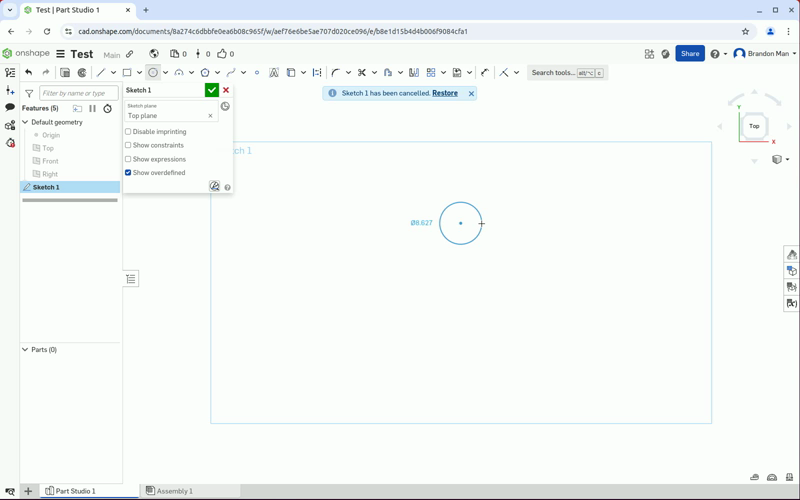
click(481, 223)
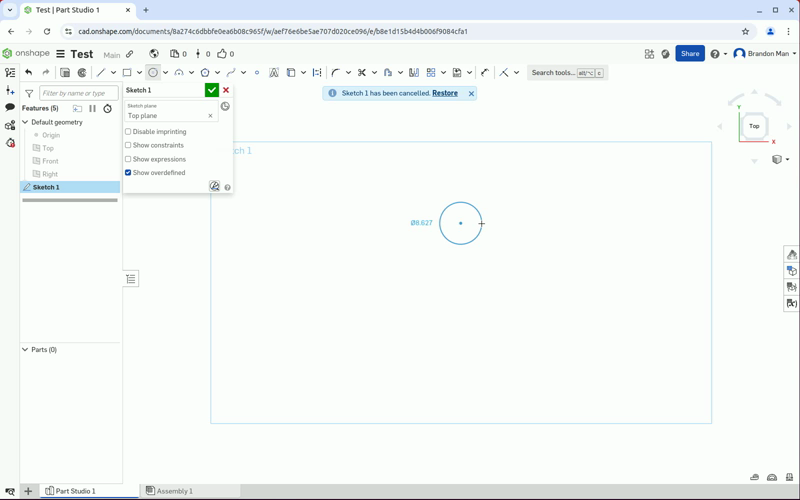
key(esc)
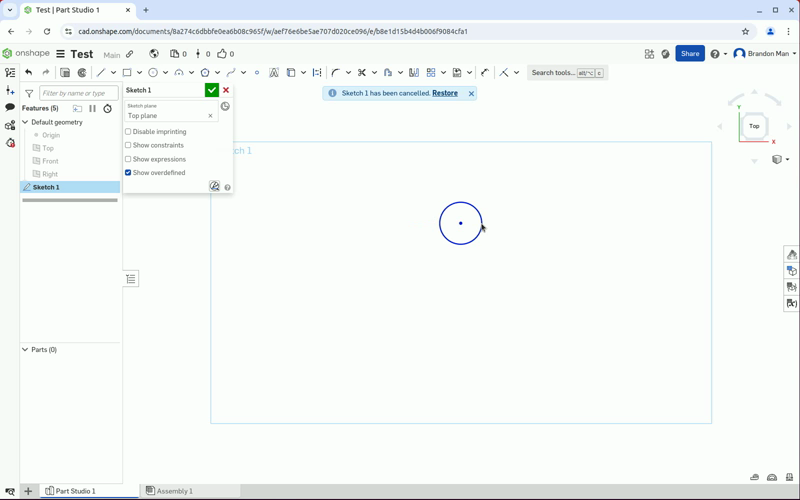
mouse_move(472, 214)
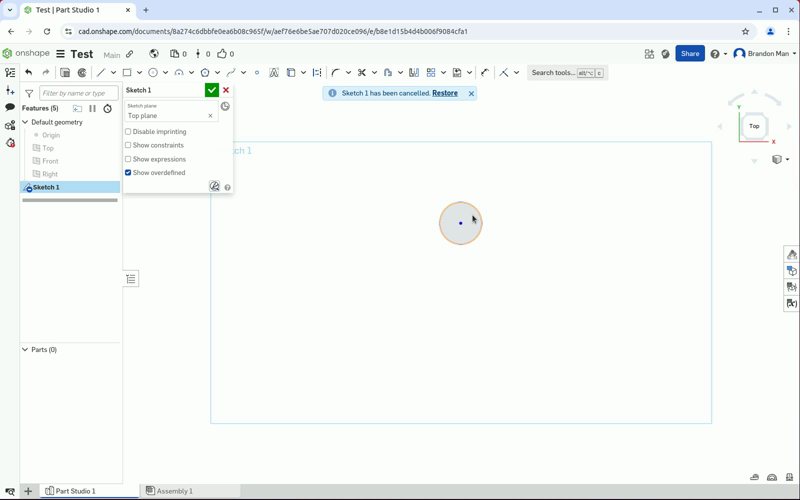
scroll(6)
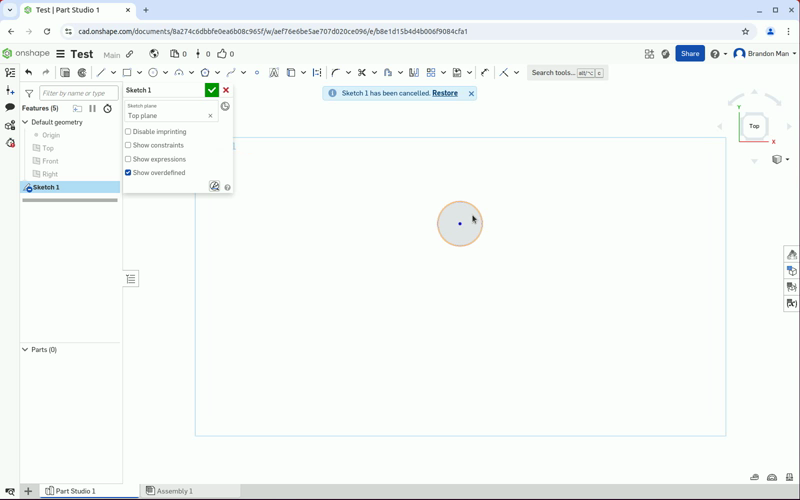
scroll(6)
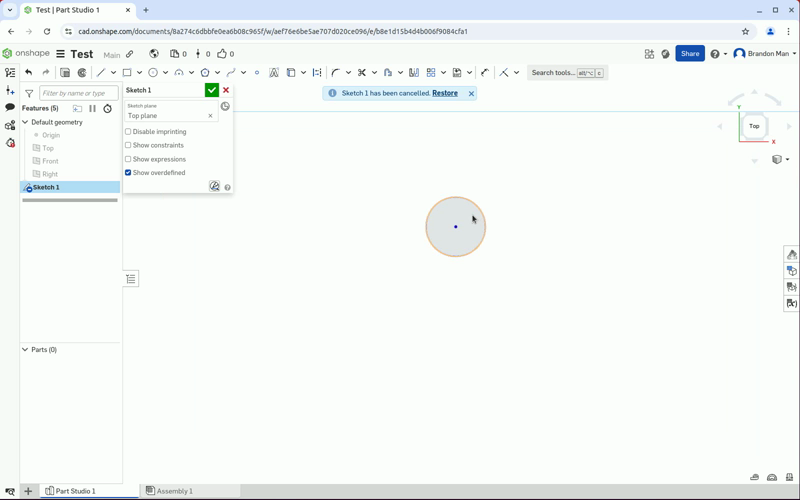
scroll(6)
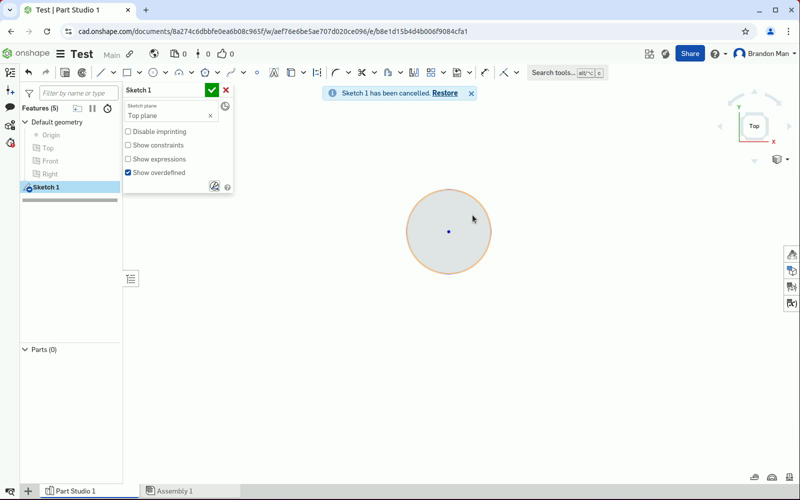
scroll(6)
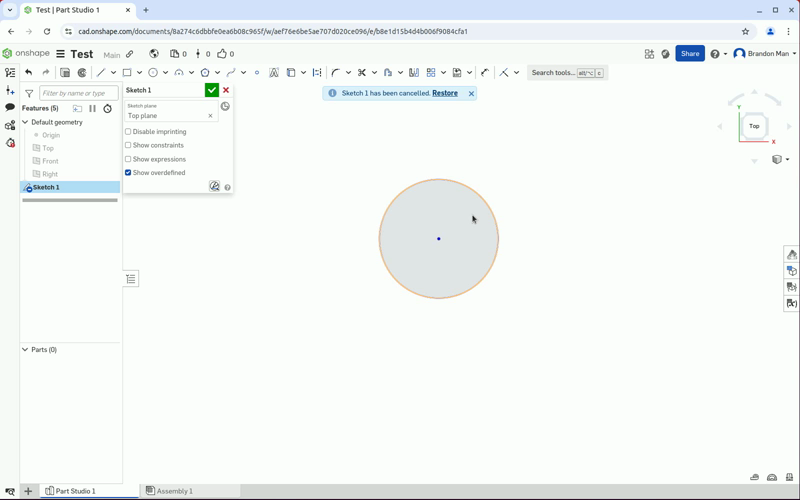
scroll(6)
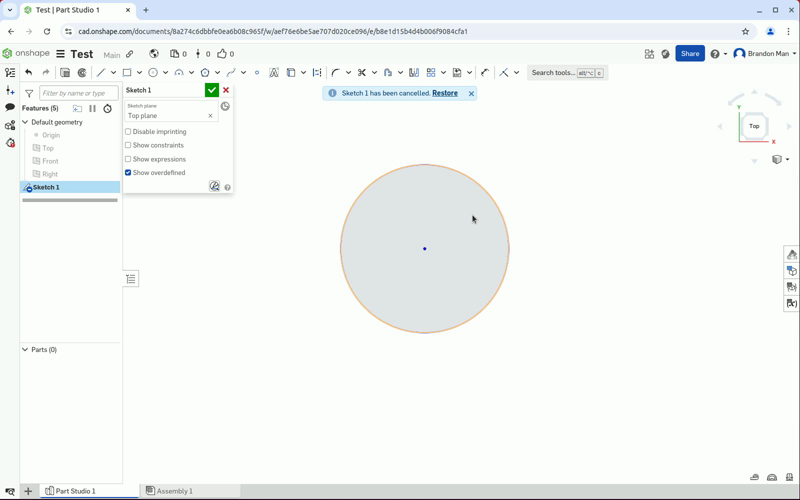
scroll(6)
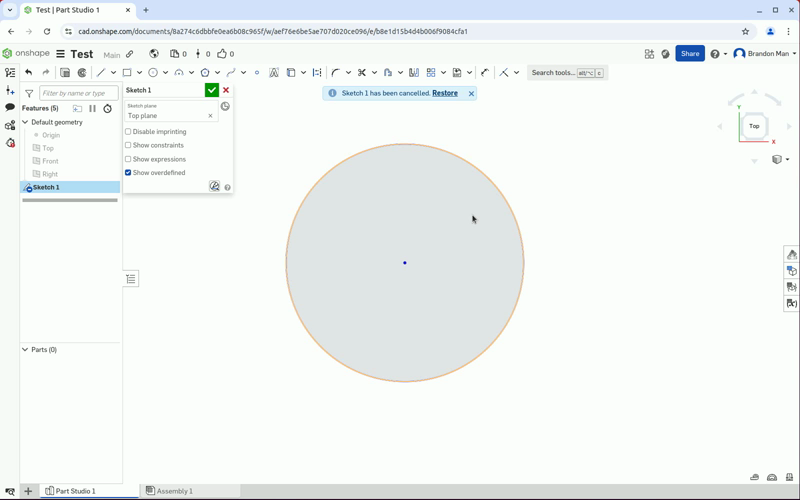
scroll(6)
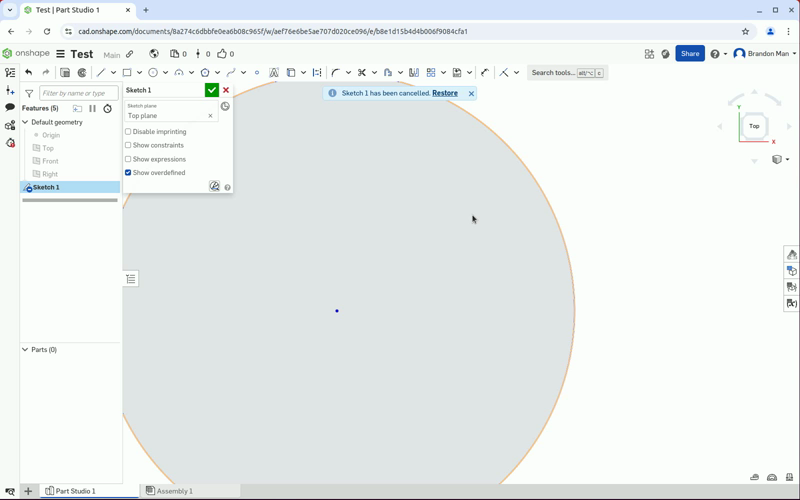
click(472, 214)
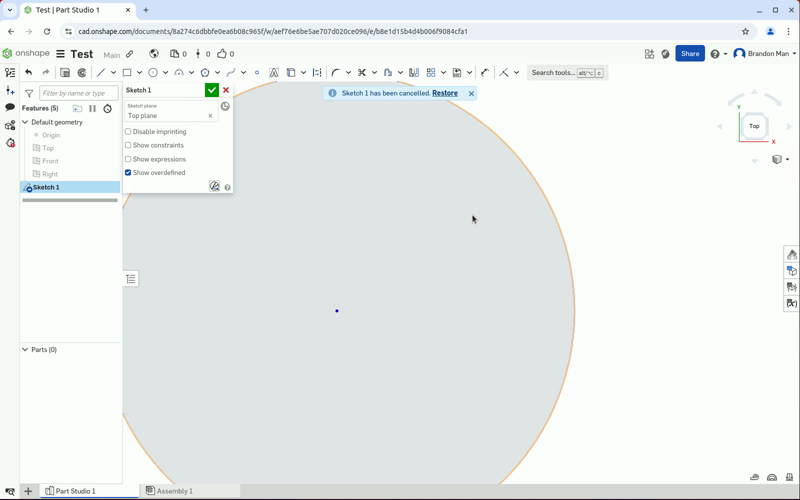
scroll(-6)
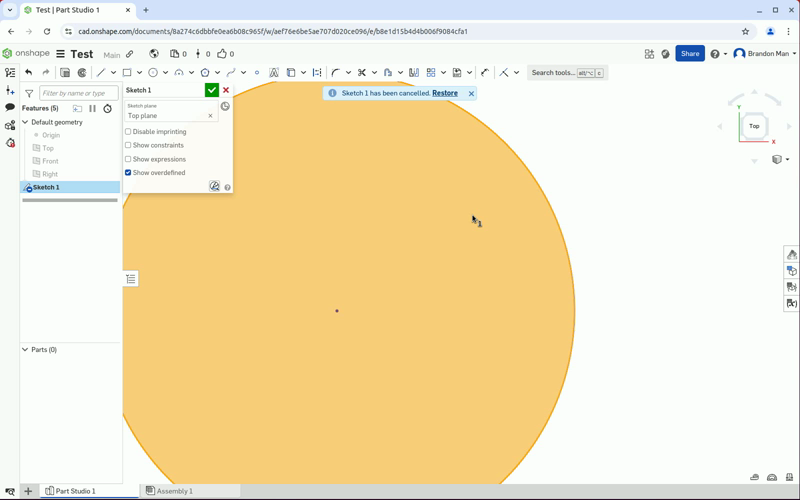
scroll(-6)
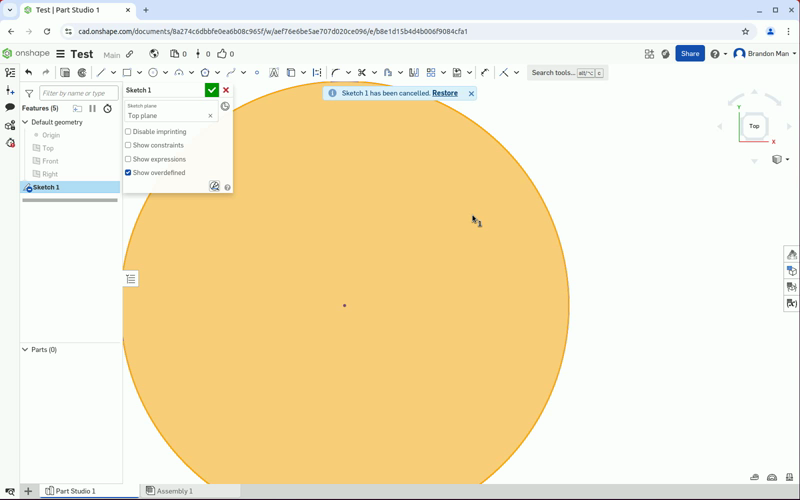
scroll(-6)
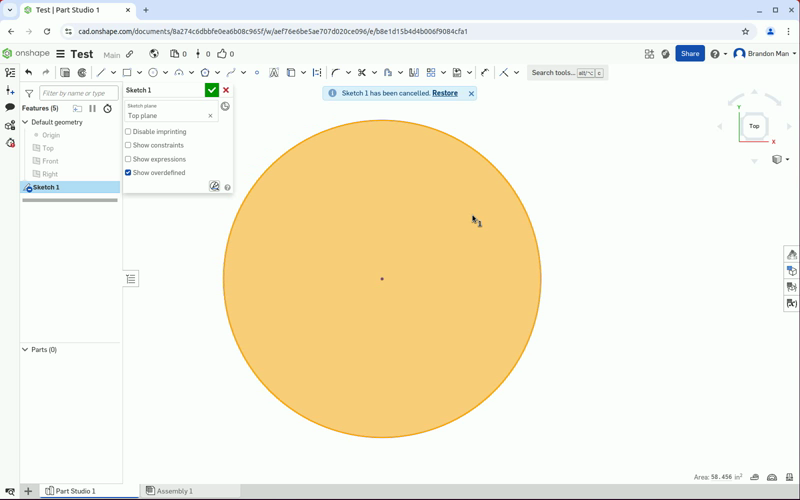
scroll(-6)
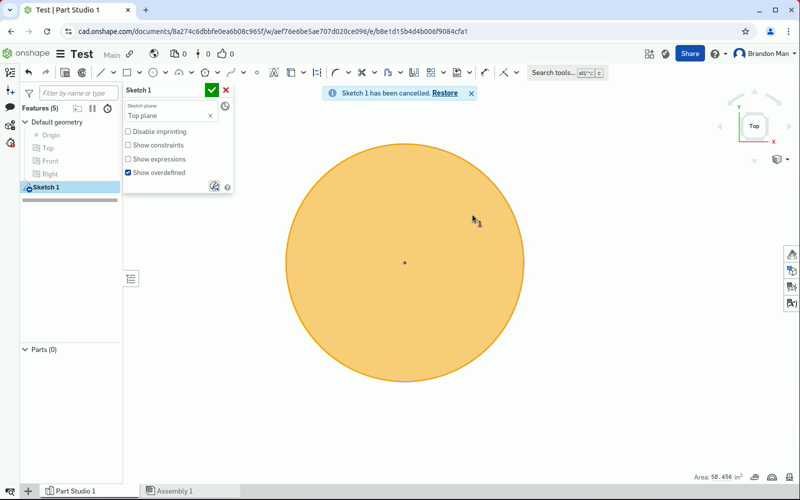
scroll(-6)
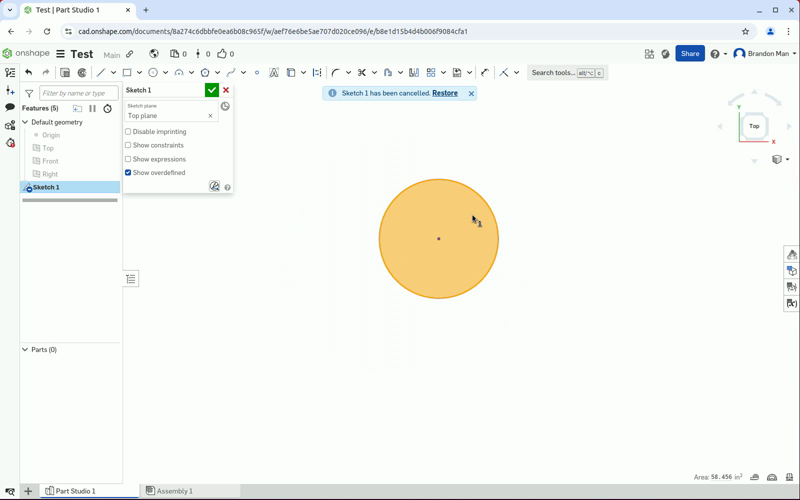
scroll(-6)
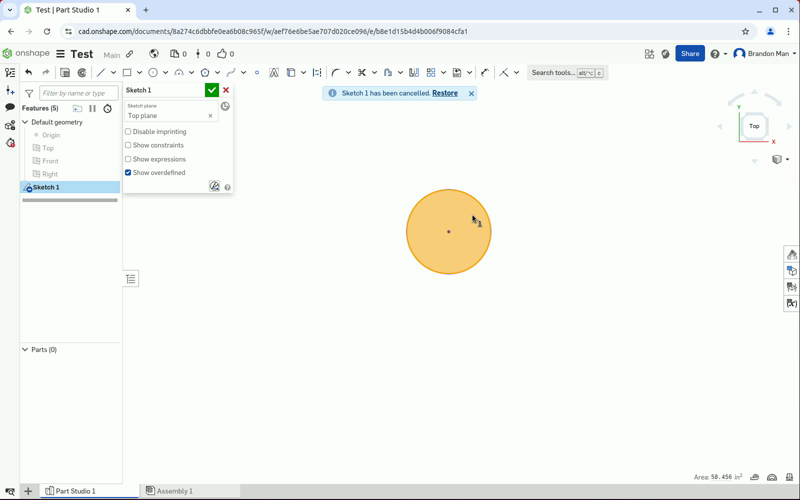
scroll(-6)
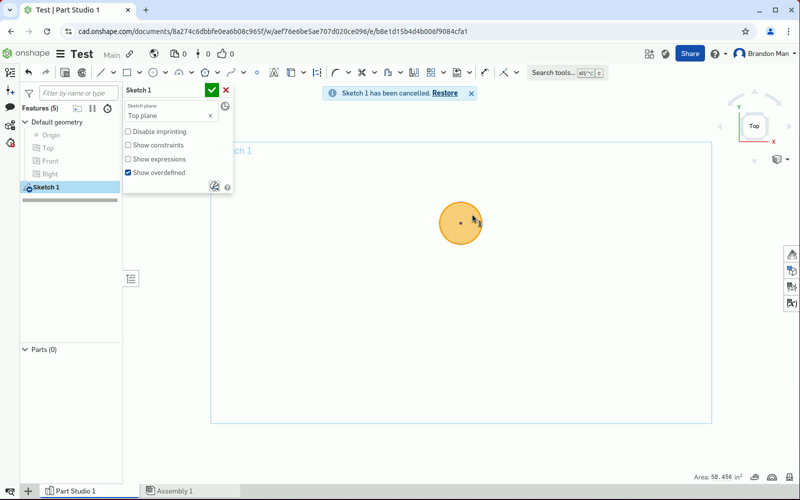
mouse_move(73, 352)
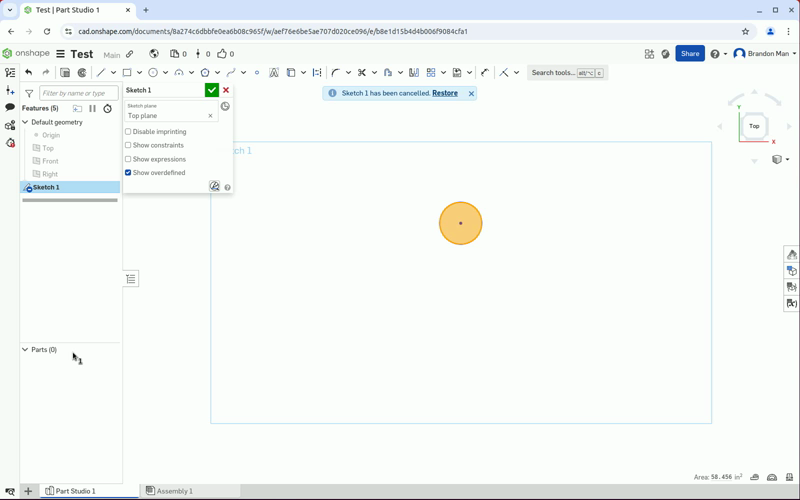
key(shift+y)
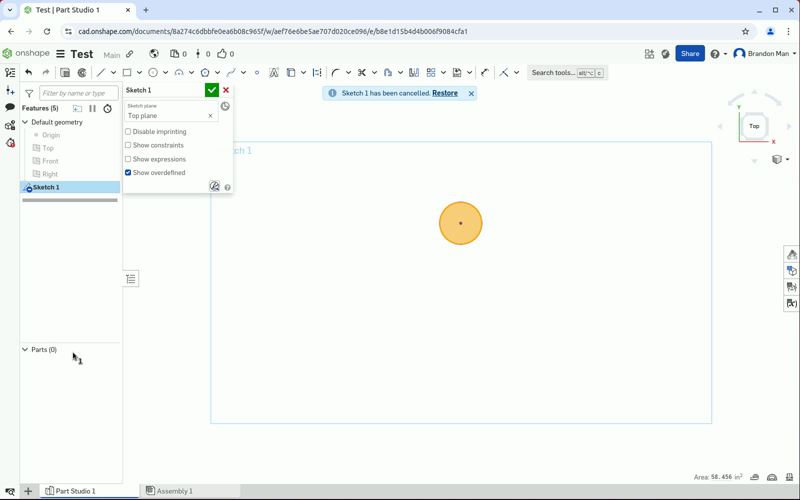
key(shift+e)
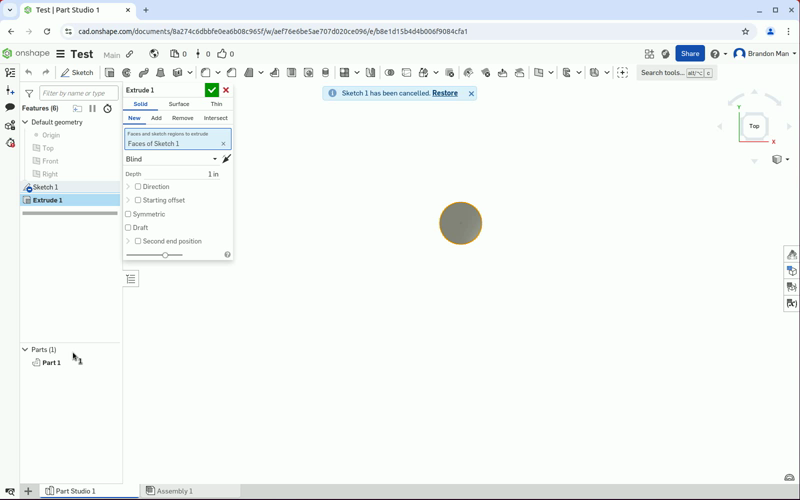
mouse_move(143, 106)
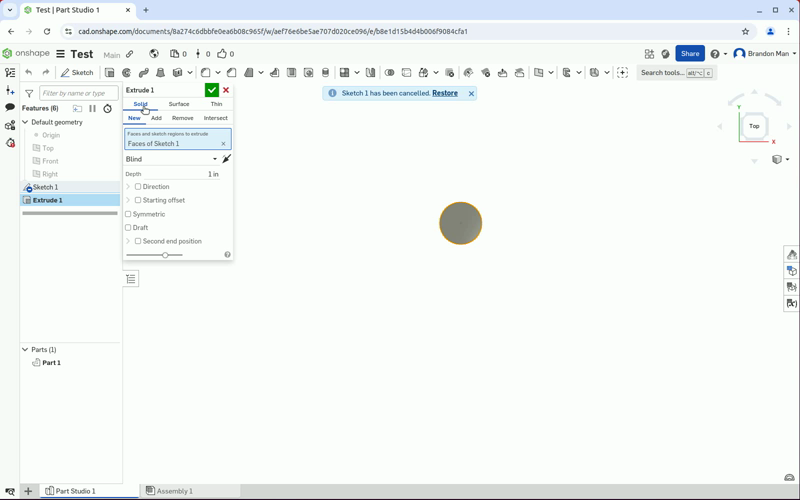
click(143, 106)
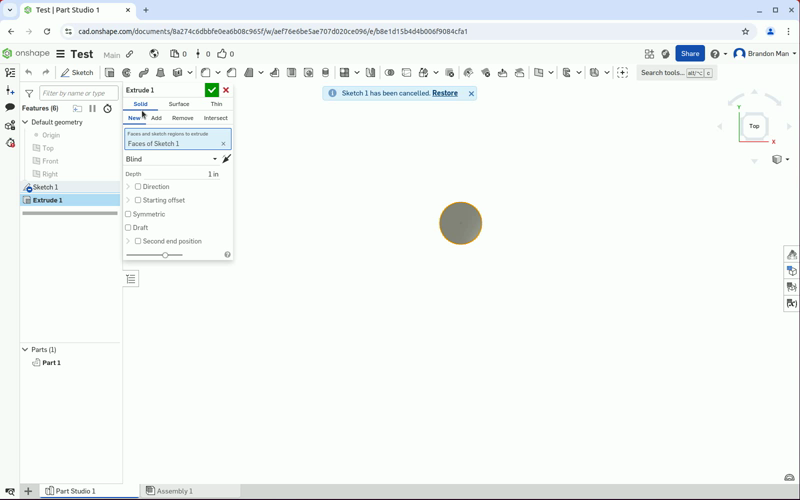
mouse_move(137, 120)
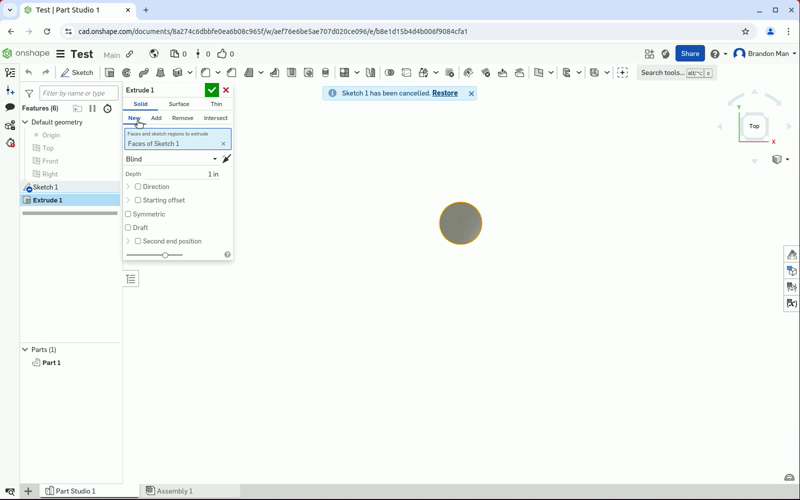
click(137, 120)
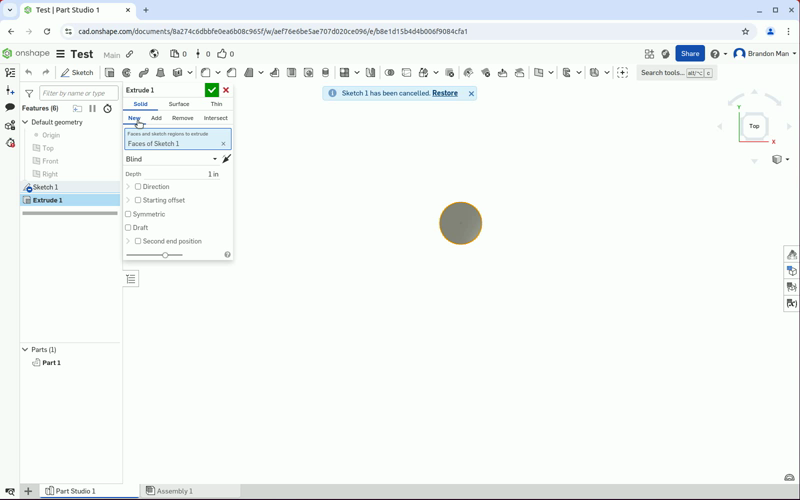
key(tab, 4)
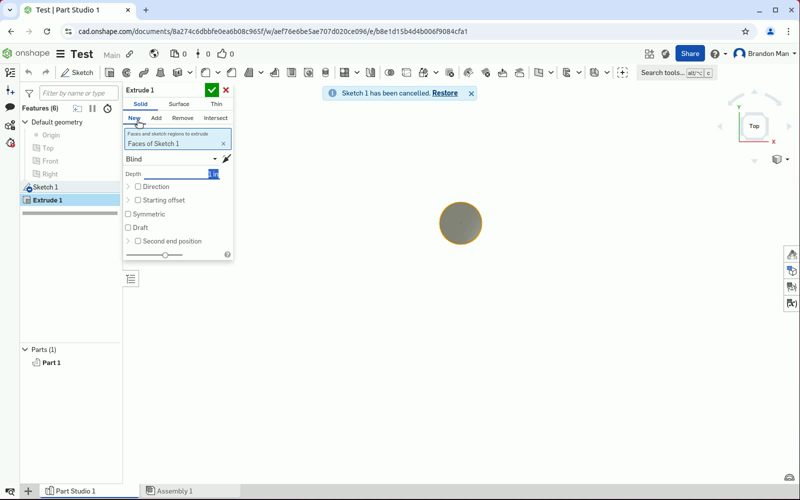
text(0.722)
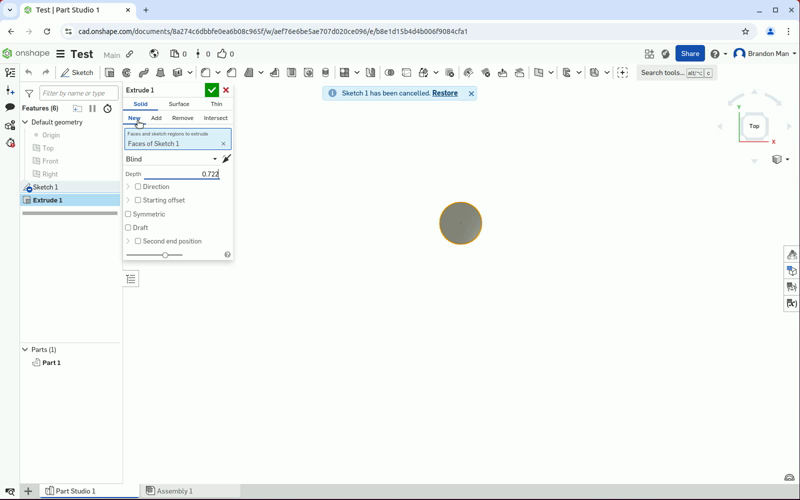
key(enter)
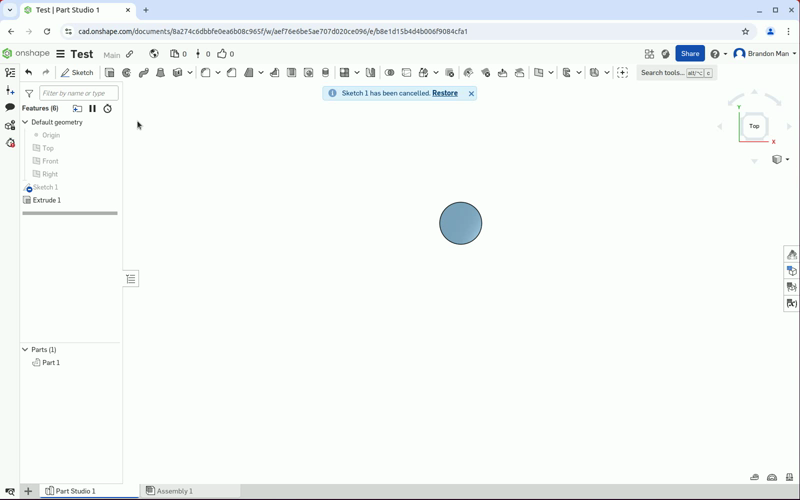
key(shift+h)
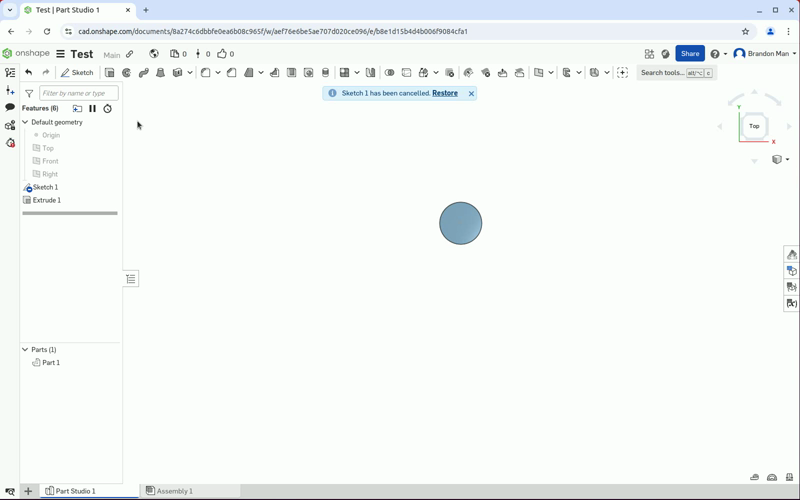
key(shift+h)
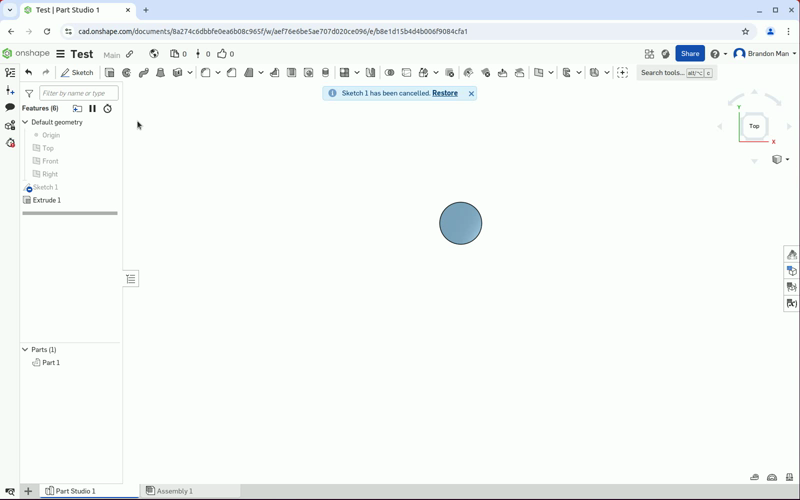
mouse_move(73, 189)
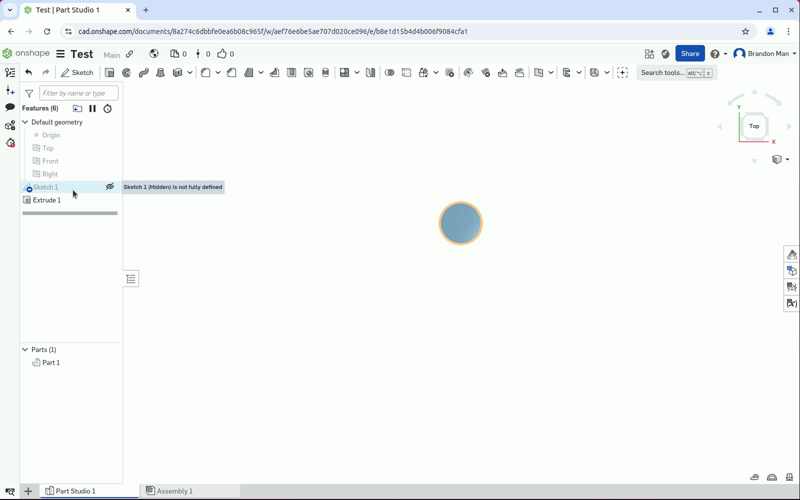
click(73, 189)
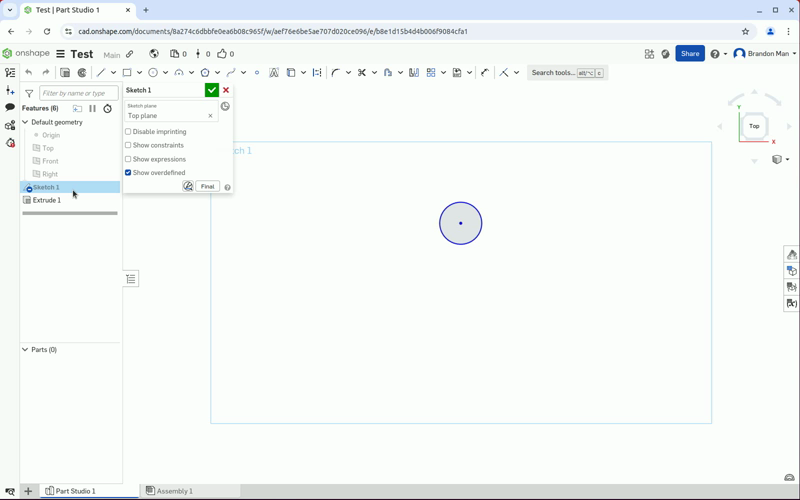
mouse_move(229, 92)
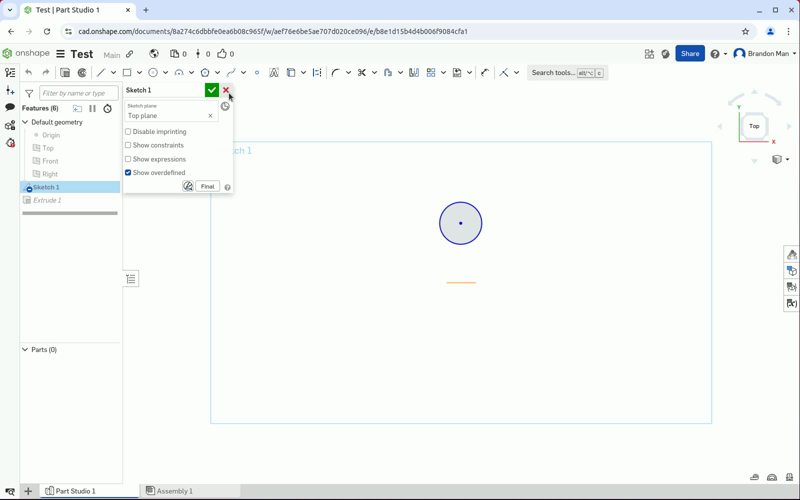
click(229, 92)
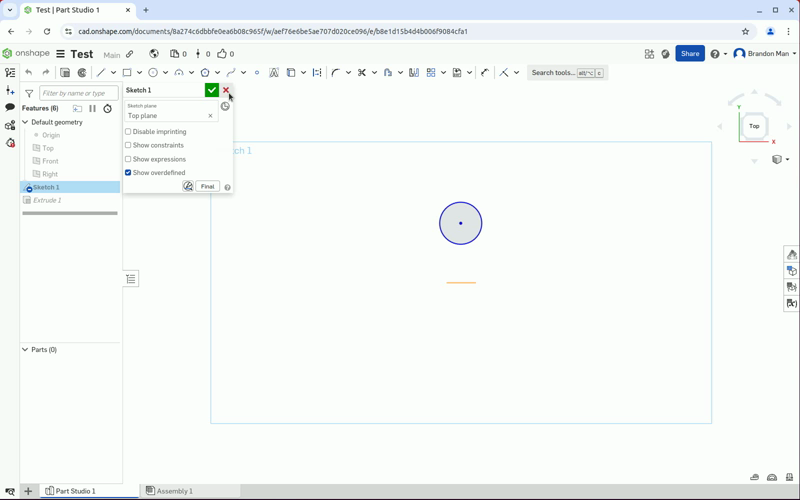
key(shift+s)
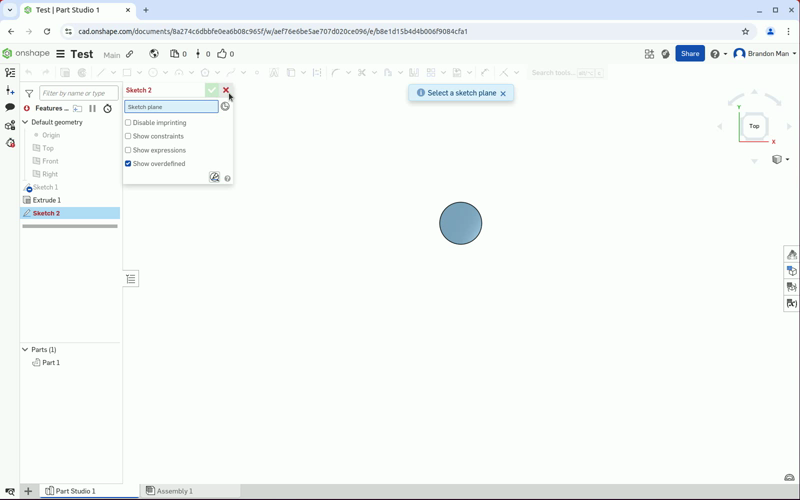
mouse_move(73, 150)
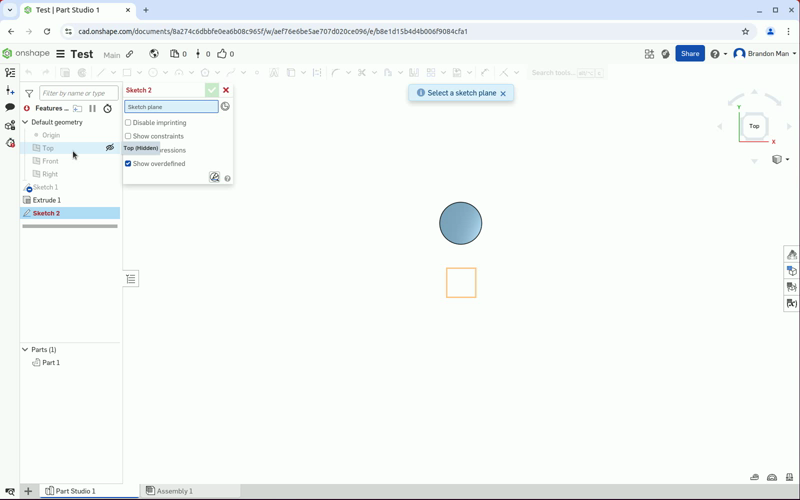
click(73, 150)
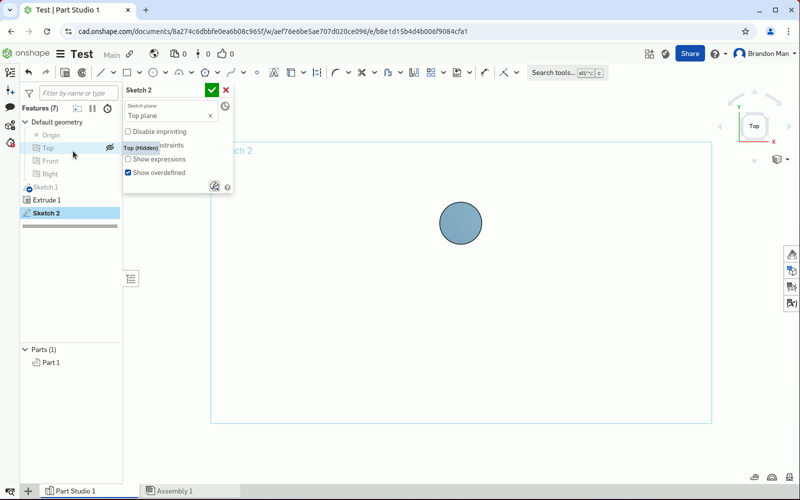
mouse_move(73, 352)
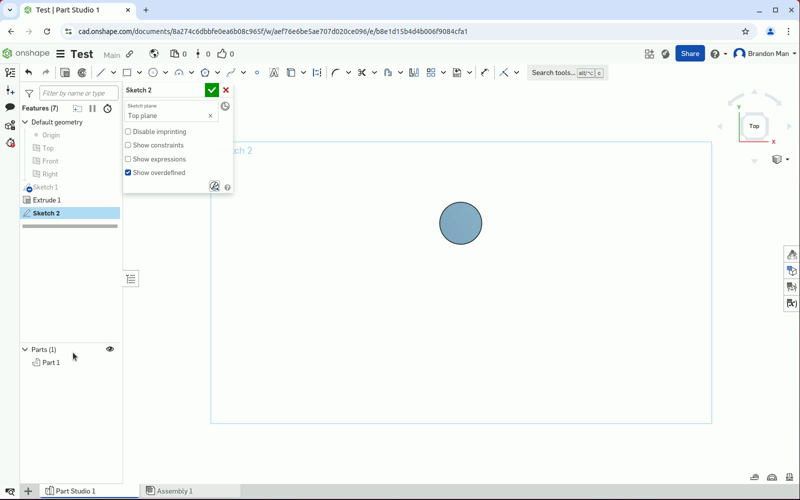
key(y)
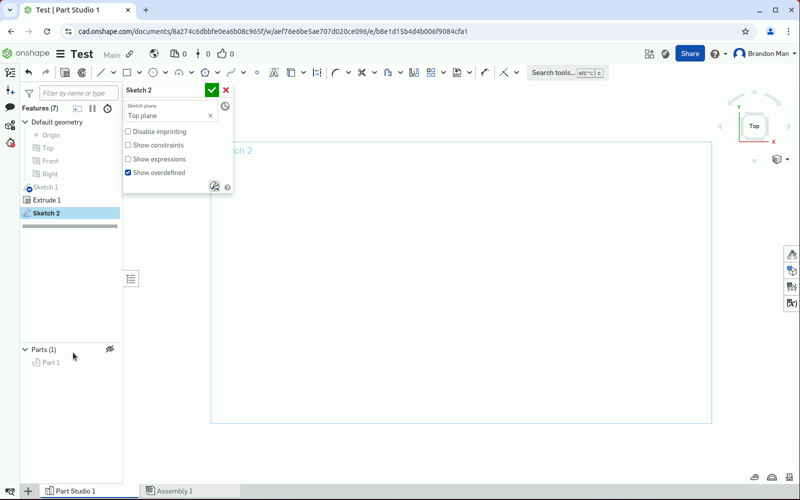
key(c)
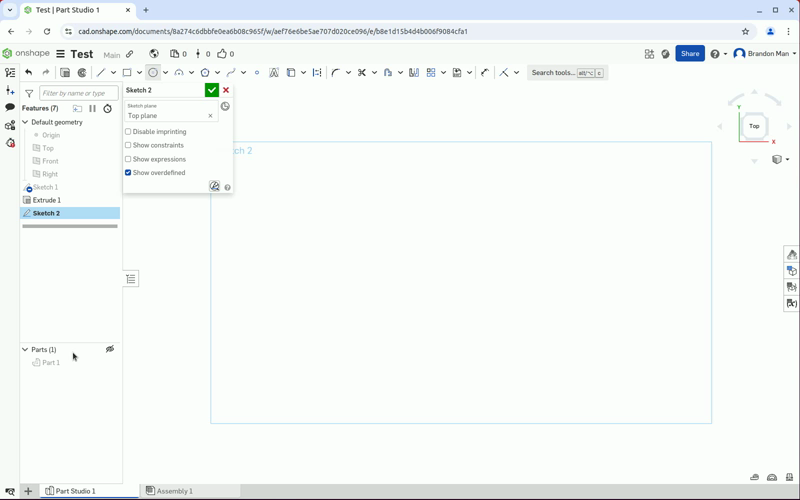
key_down(shift)
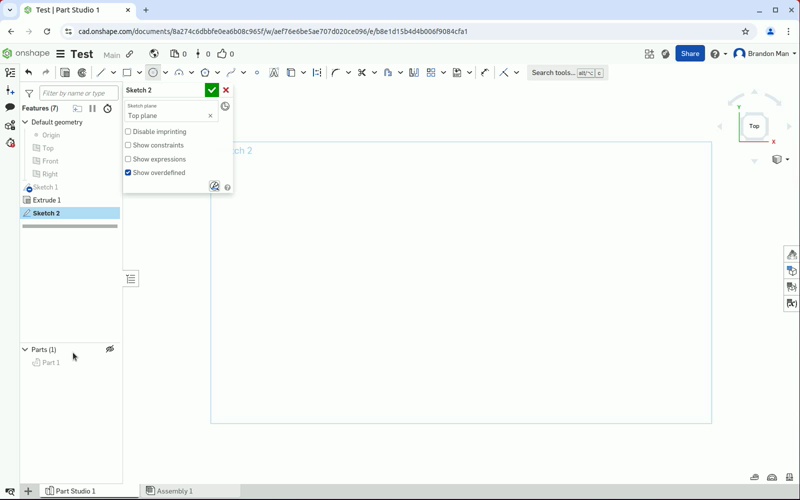
mouse_move(460, 342)
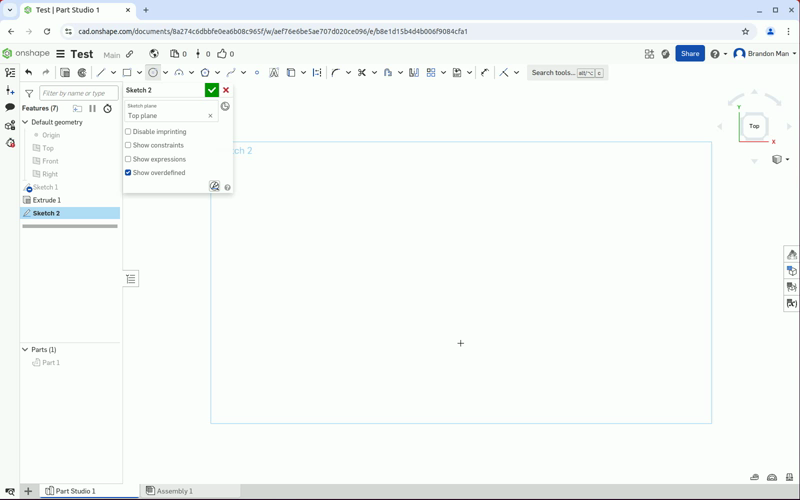
click(460, 342)
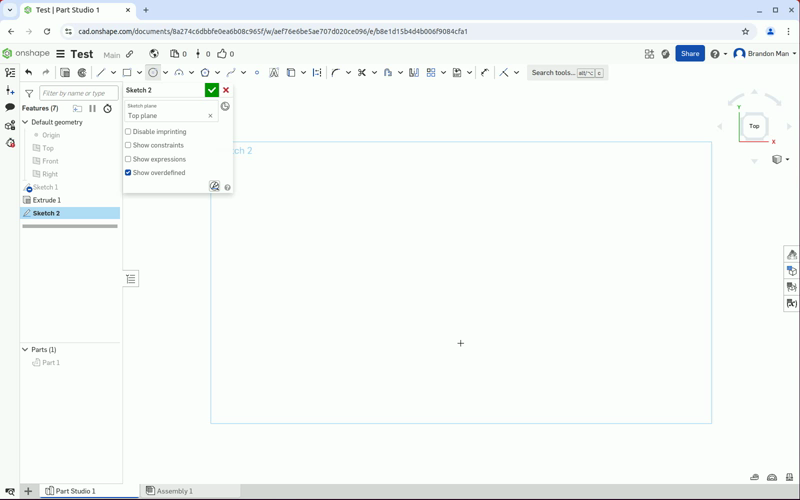
key_up(shift)
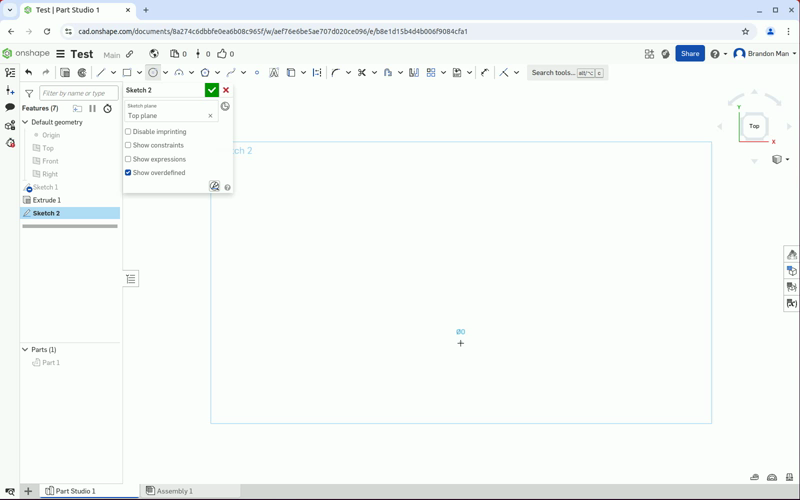
mouse_move(481, 342)
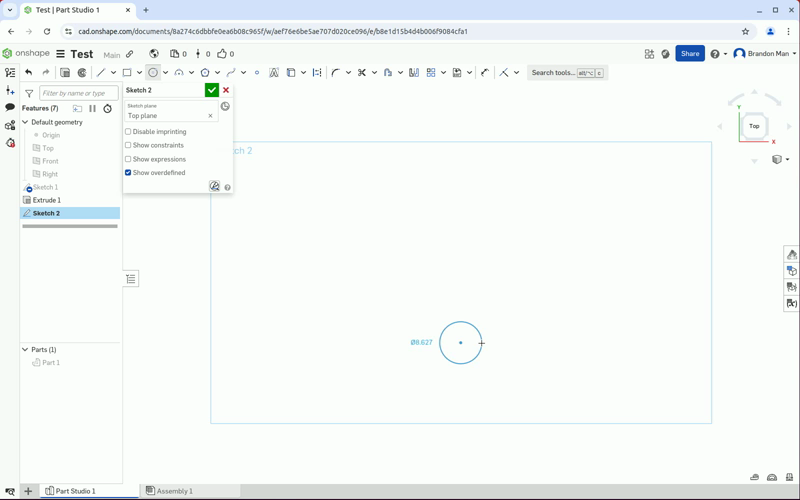
click(481, 342)
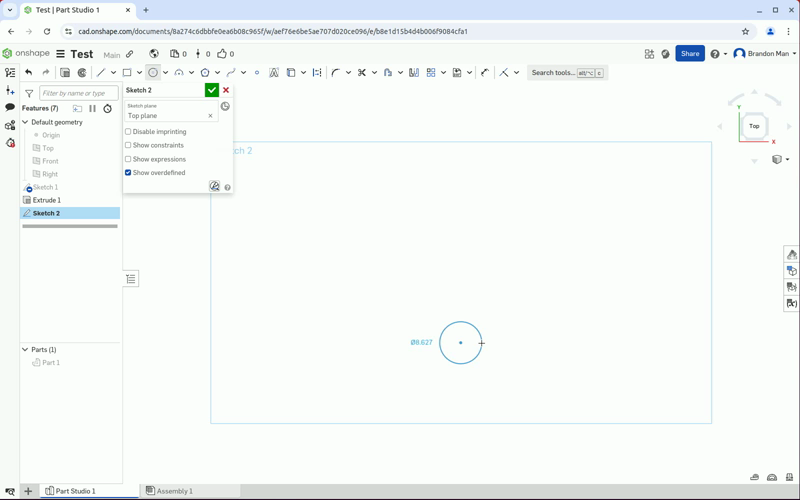
key(esc)
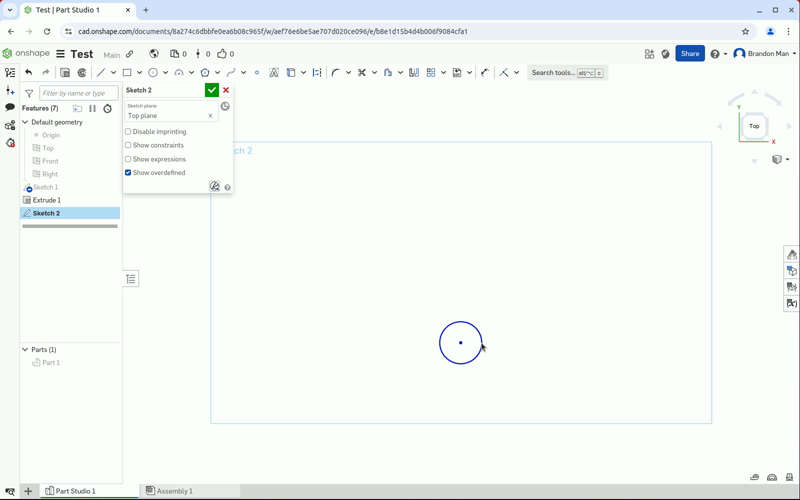
mouse_move(462, 339)
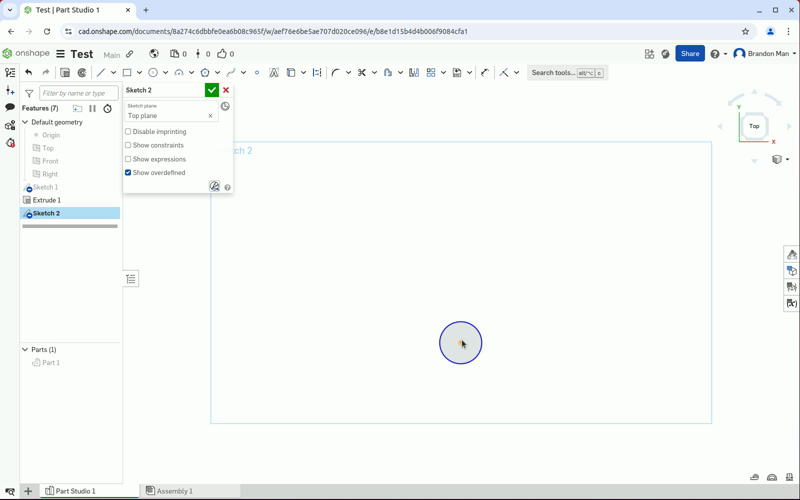
scroll(6)
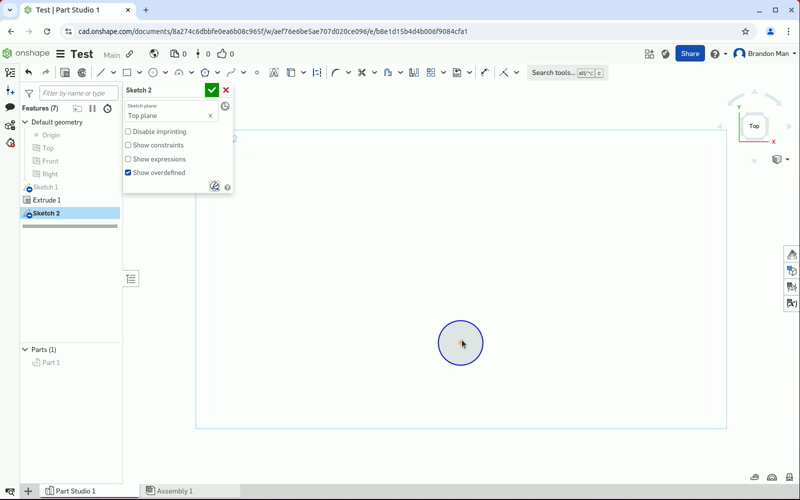
scroll(6)
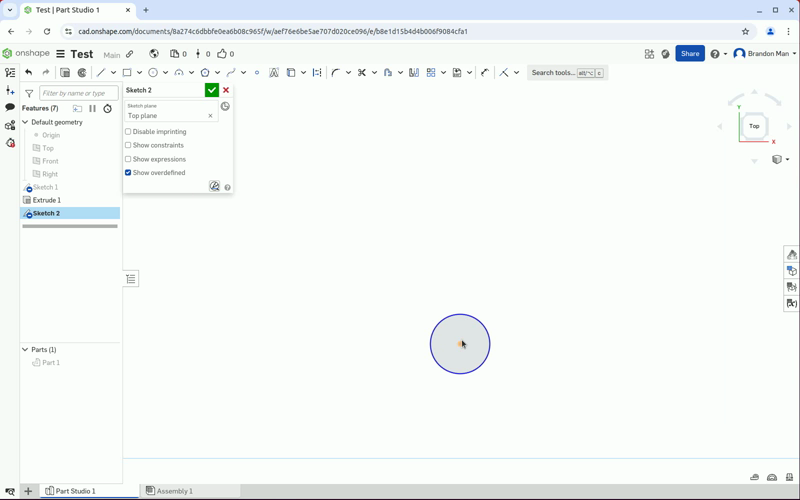
scroll(6)
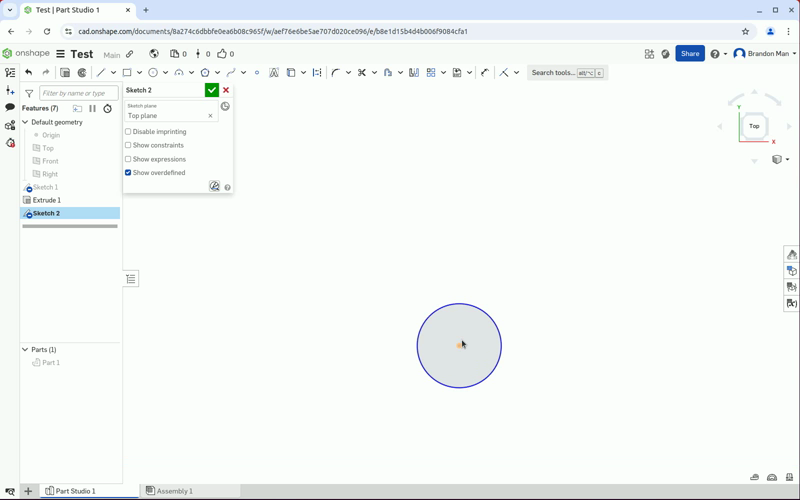
scroll(6)
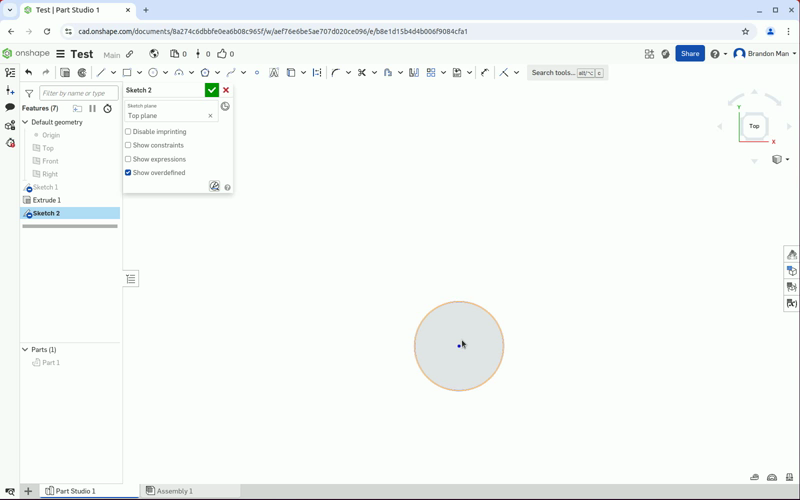
scroll(6)
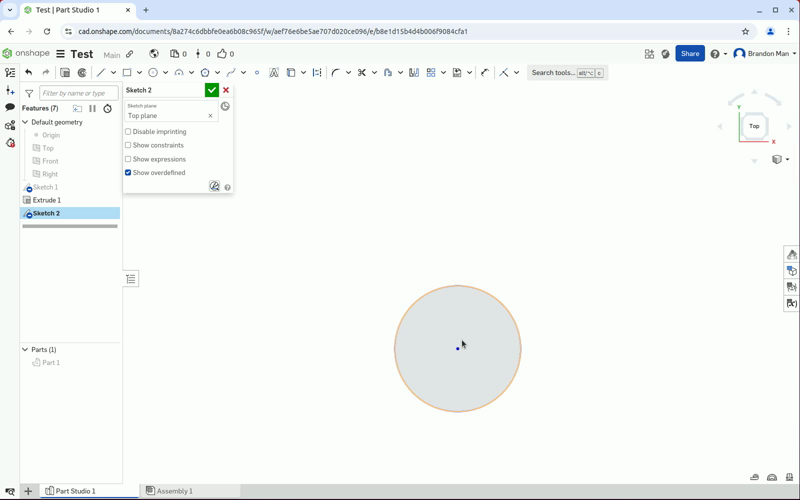
scroll(6)
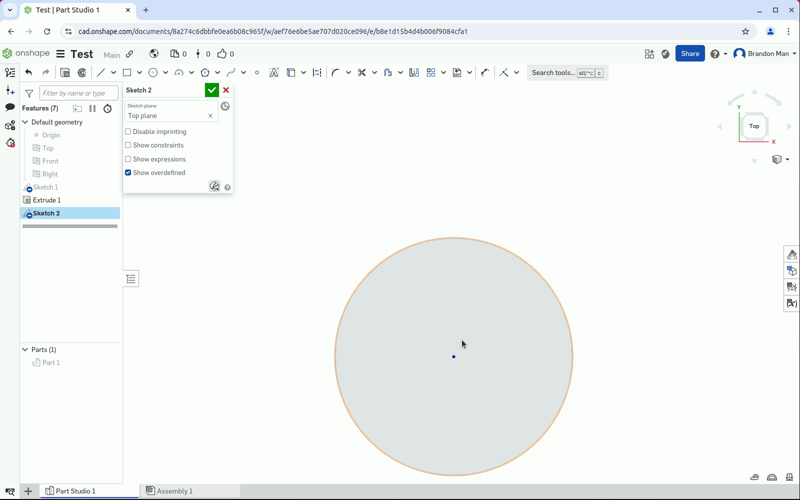
scroll(6)
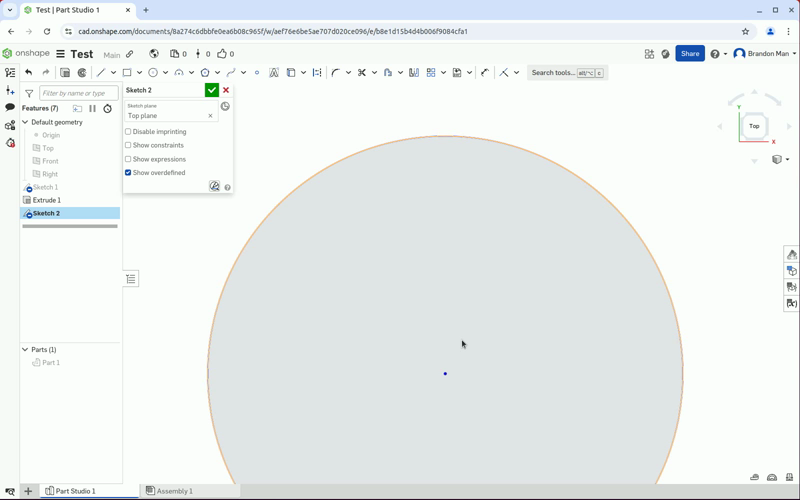
click(462, 339)
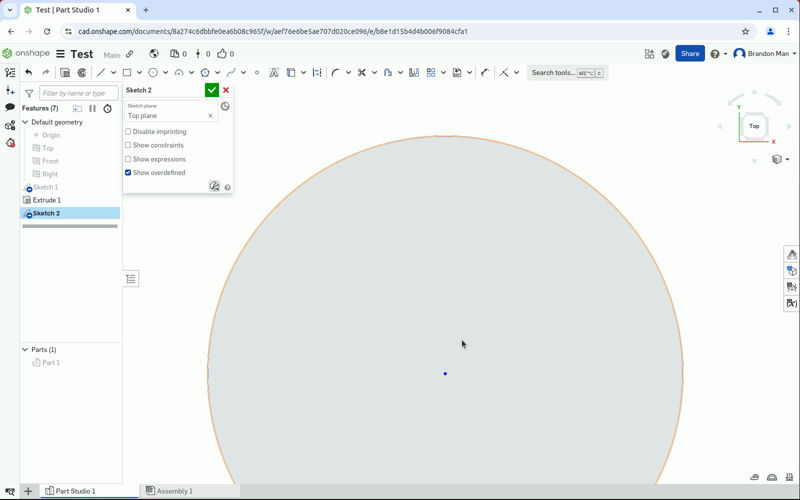
scroll(-6)
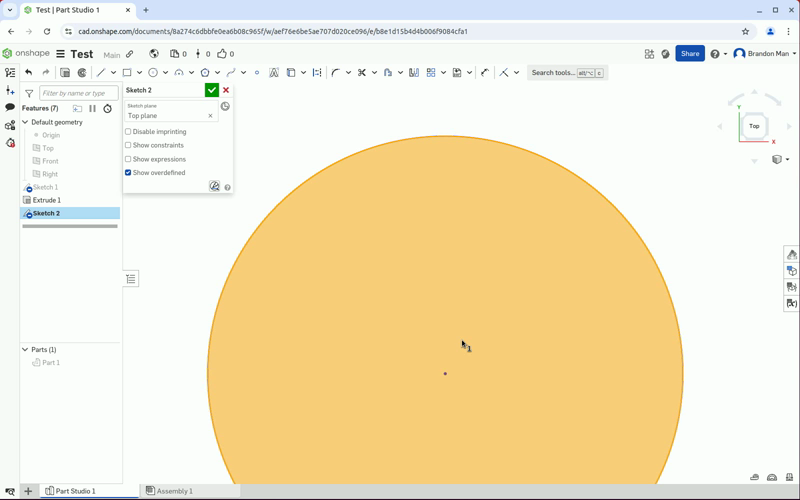
scroll(-6)
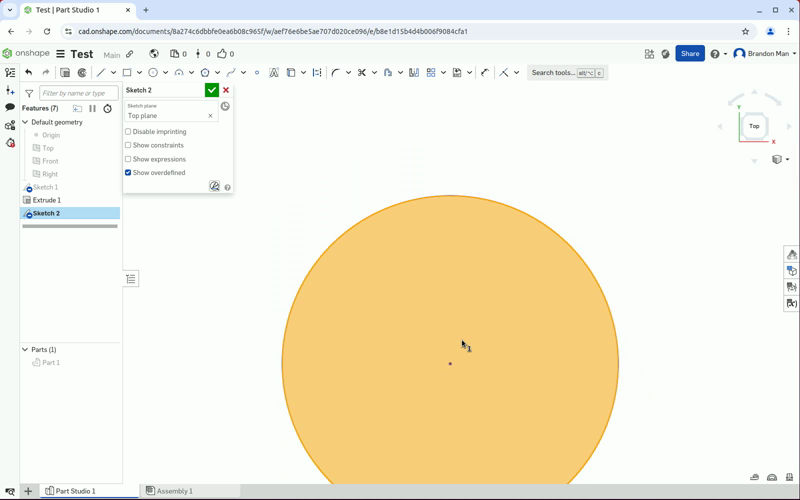
scroll(-6)
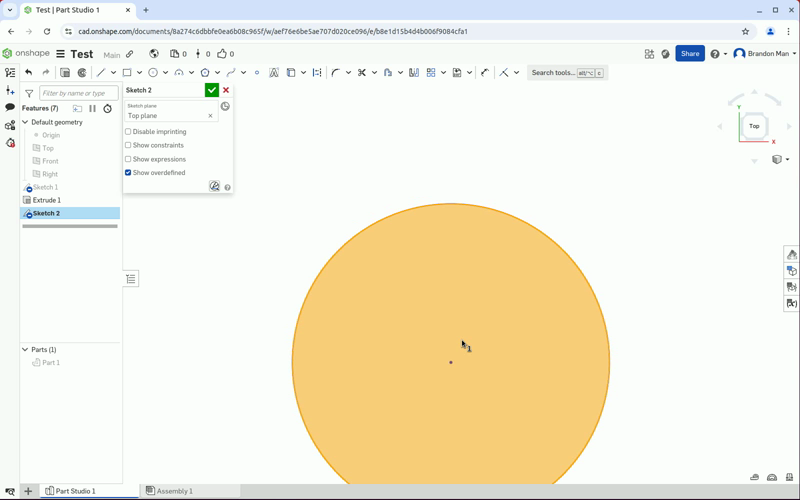
scroll(-6)
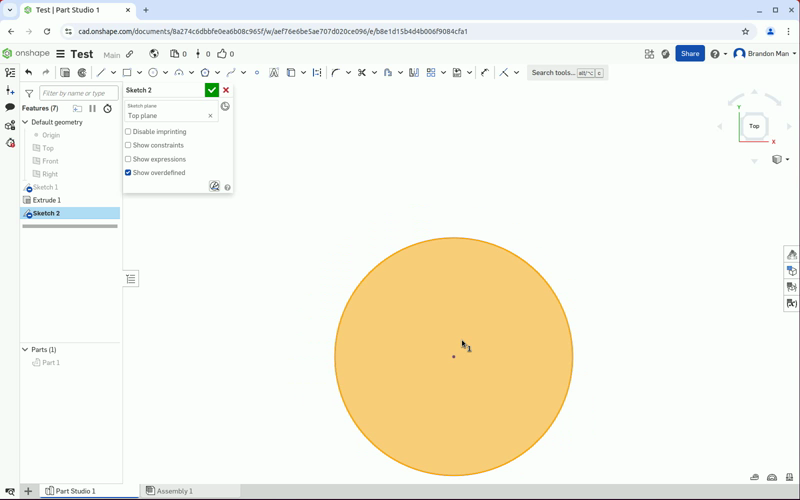
scroll(-6)
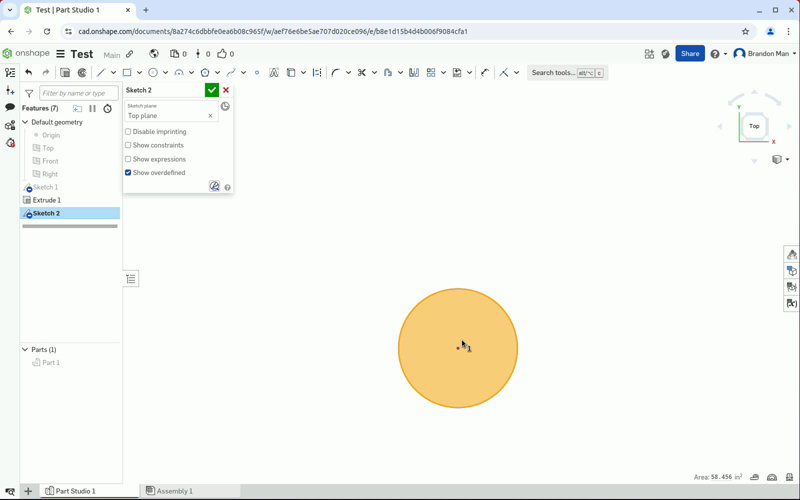
scroll(-6)
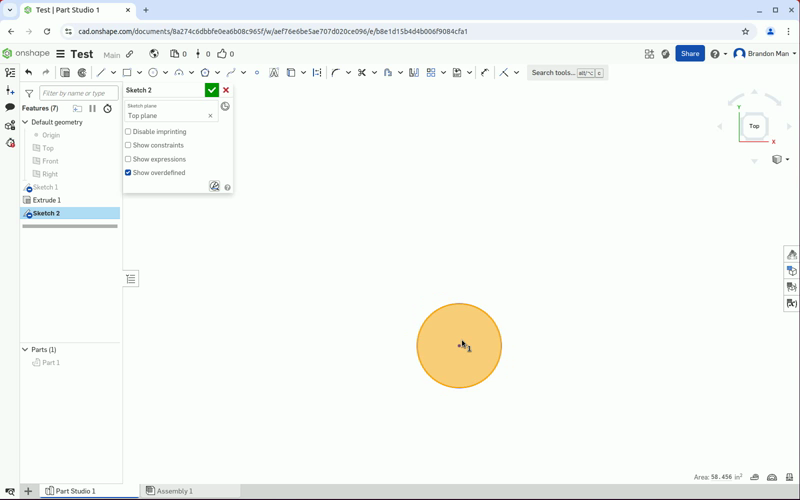
scroll(-6)
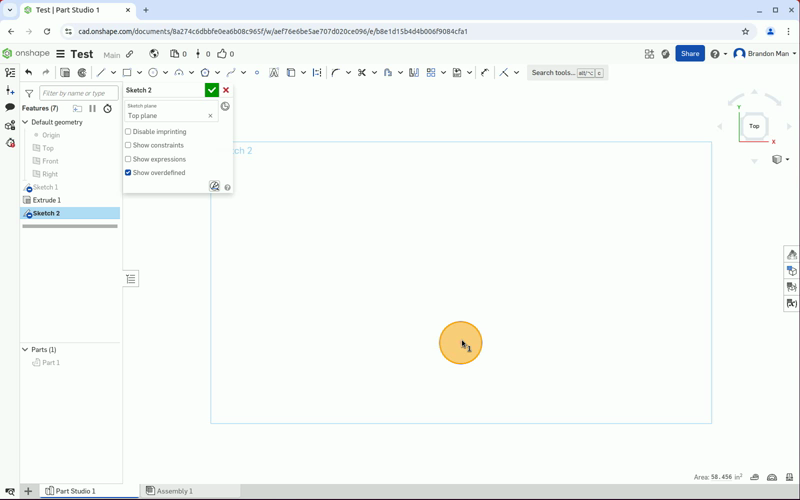
mouse_move(73, 352)
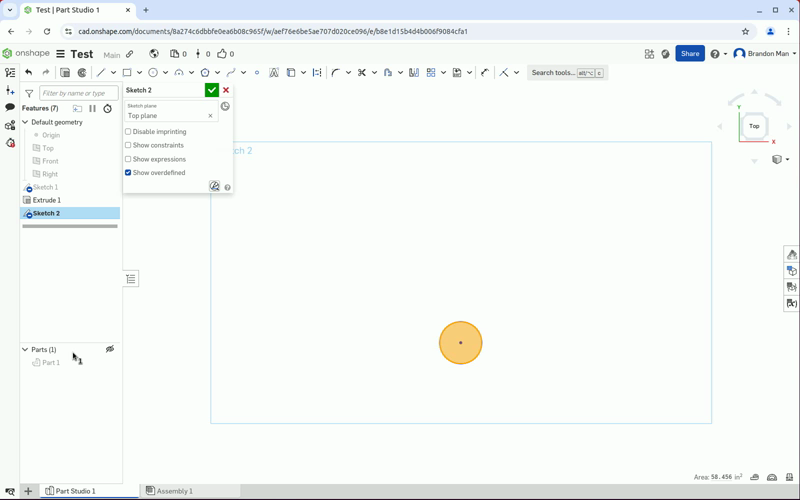
key(shift+y)
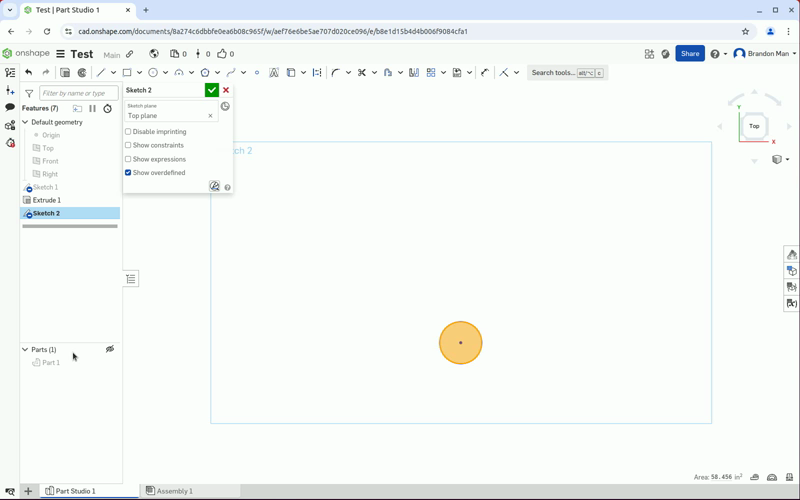
key(shift+e)
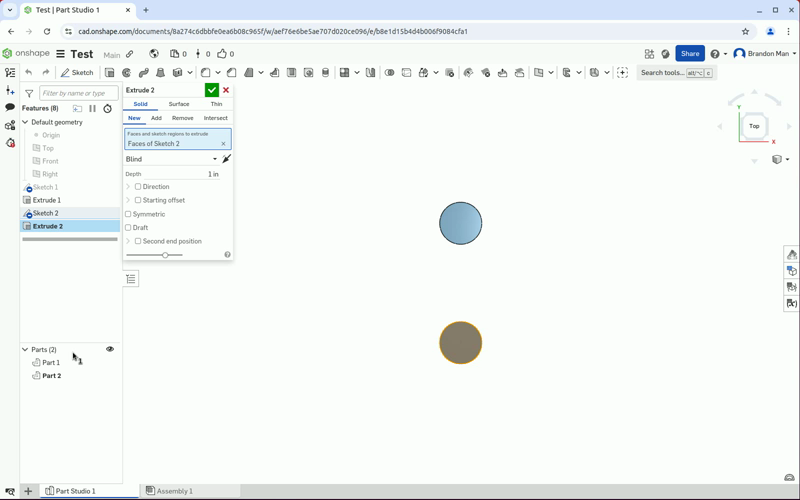
mouse_move(143, 106)
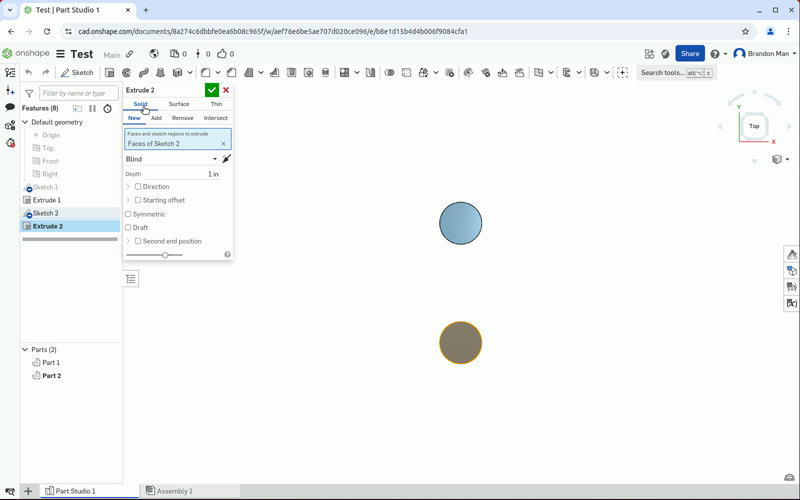
click(143, 106)
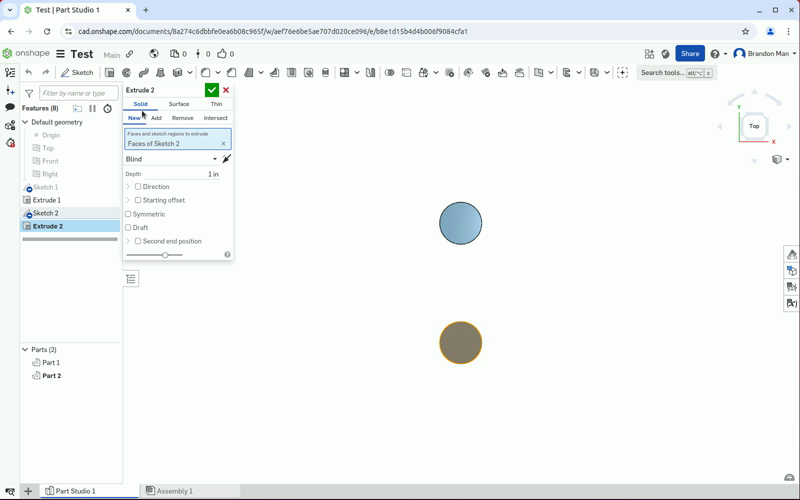
mouse_move(137, 120)
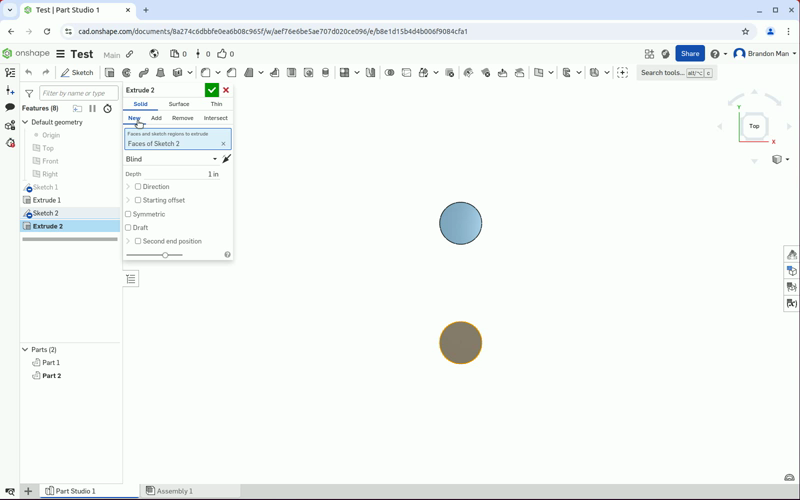
click(137, 120)
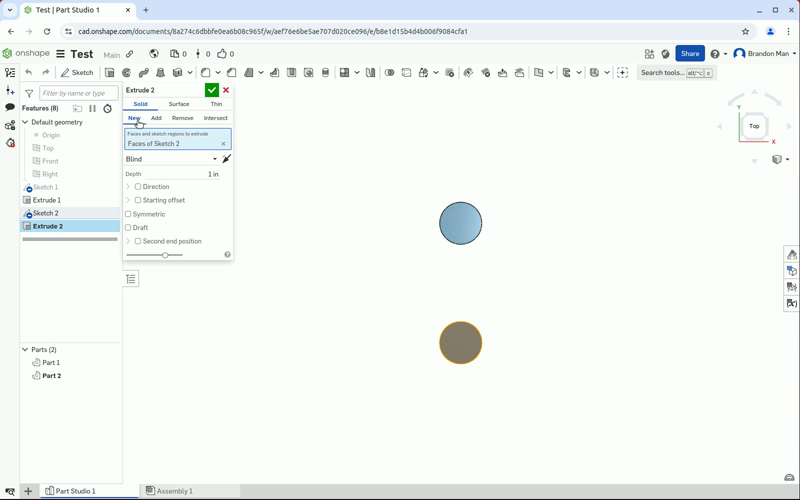
key(tab, 4)
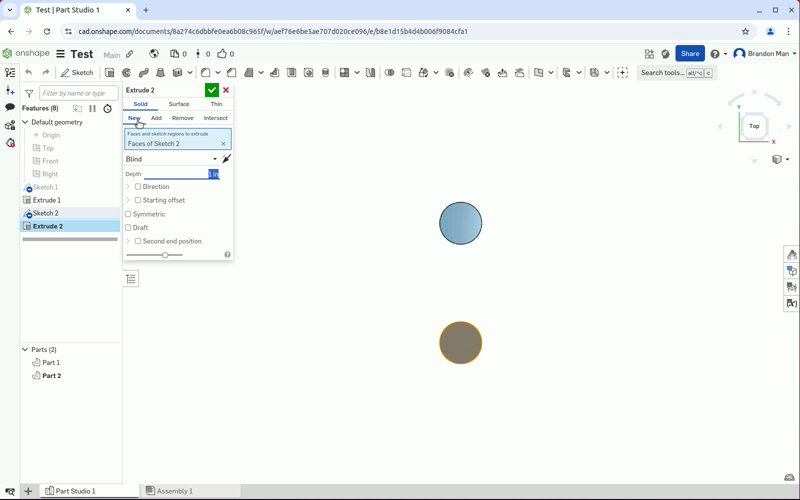
text(0.722)
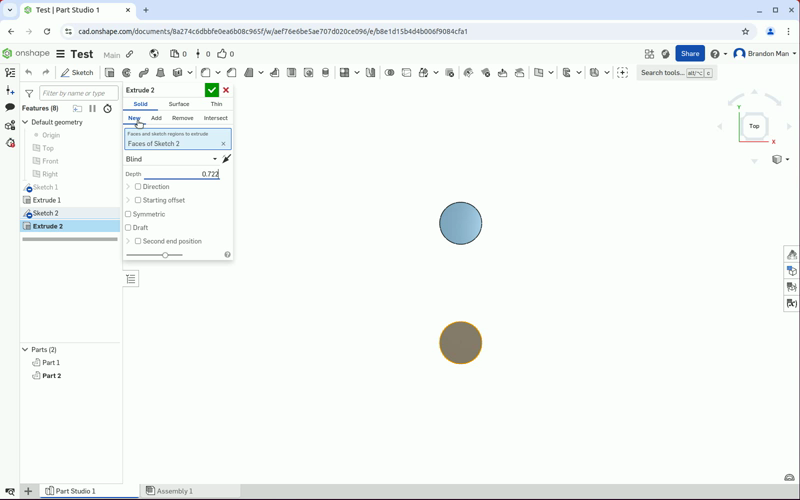
key(enter)
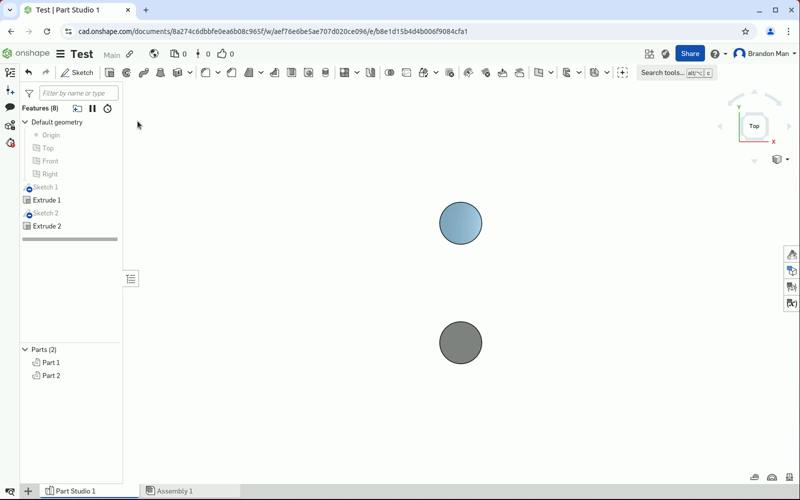
key(shift+h)
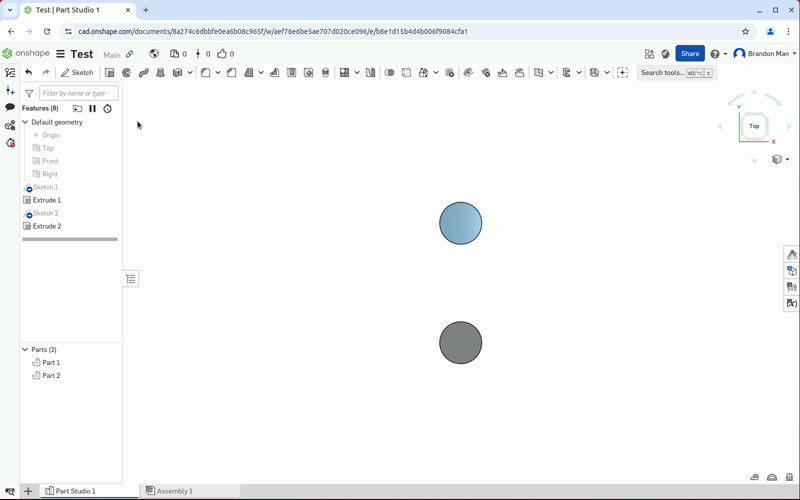
key(shift+h)
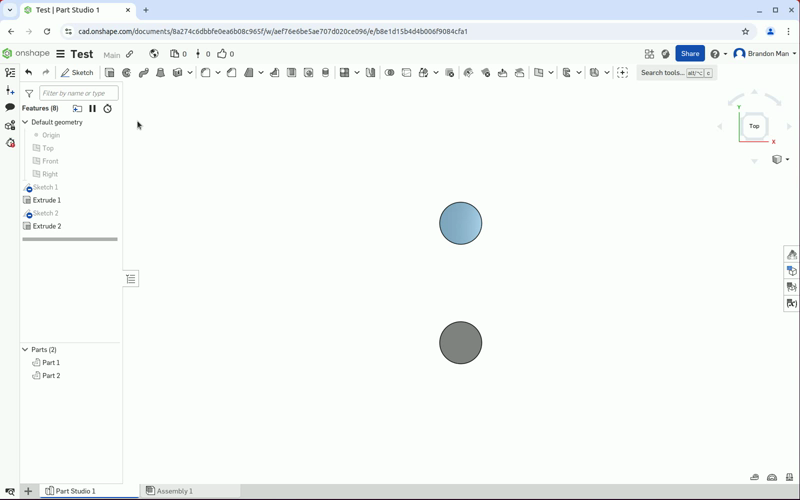
mouse_move(73, 189)
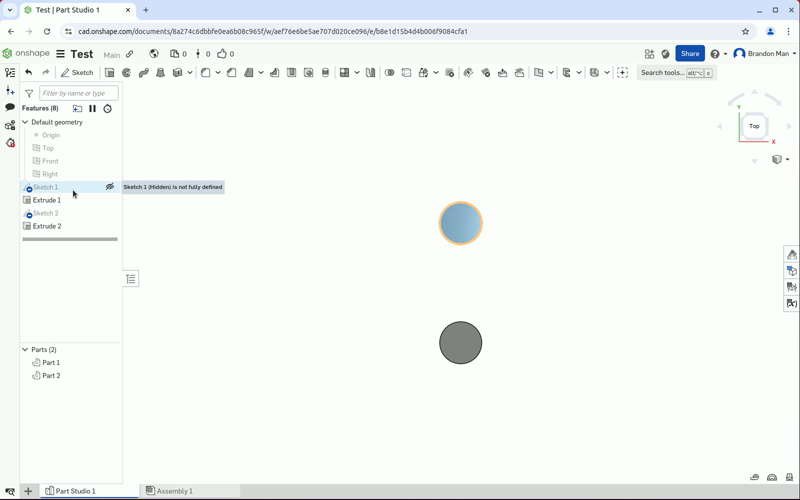
click(73, 189)
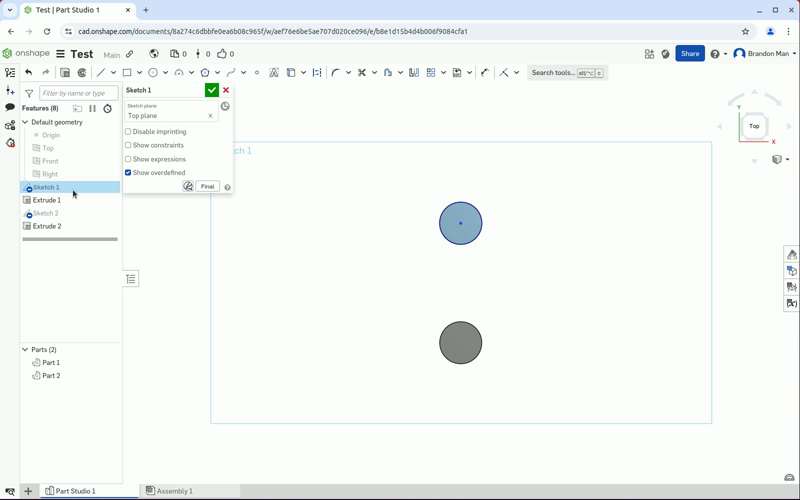
mouse_move(229, 92)
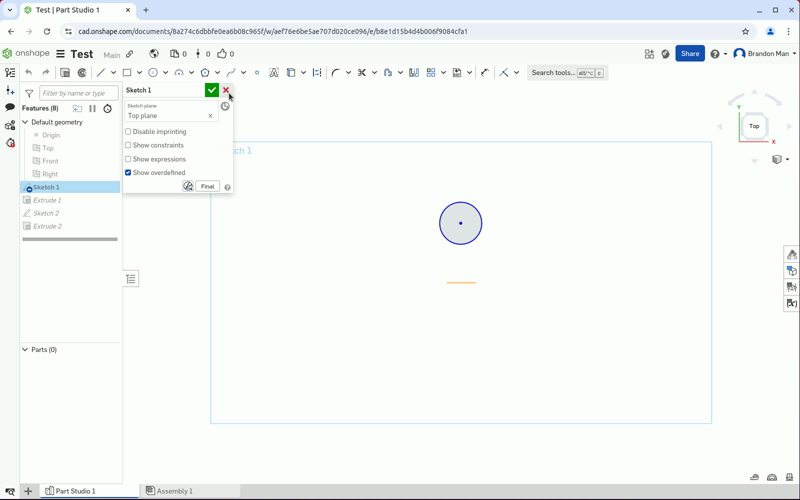
click(229, 92)
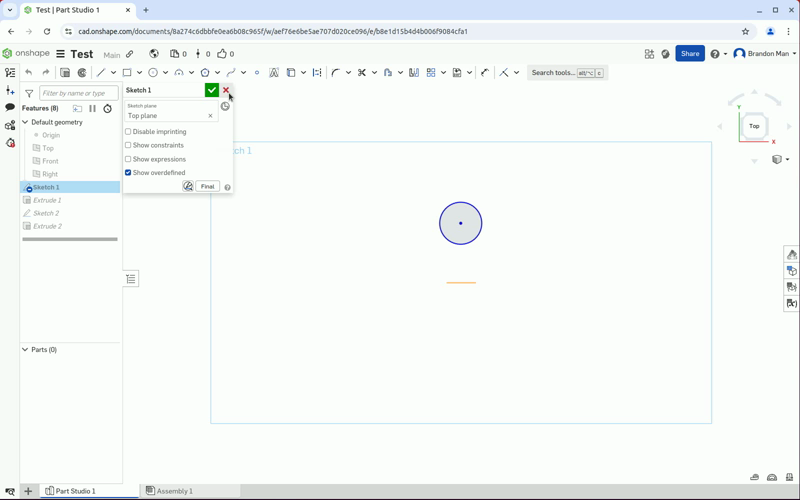
key(shift+s)
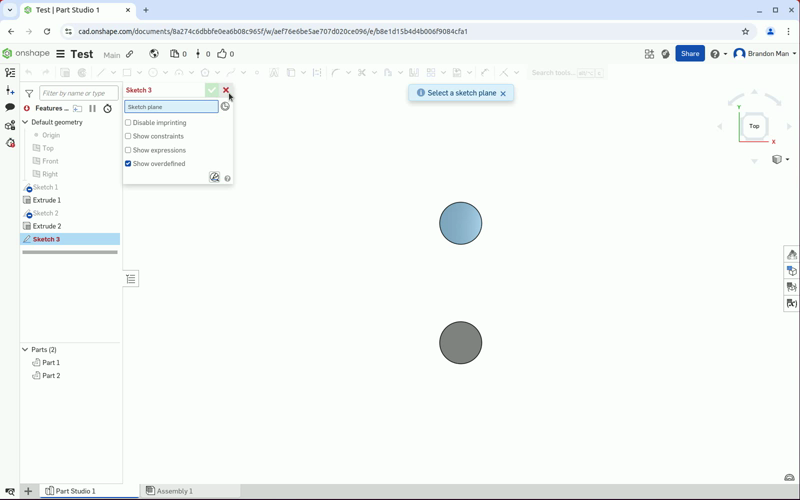
mouse_move(73, 150)
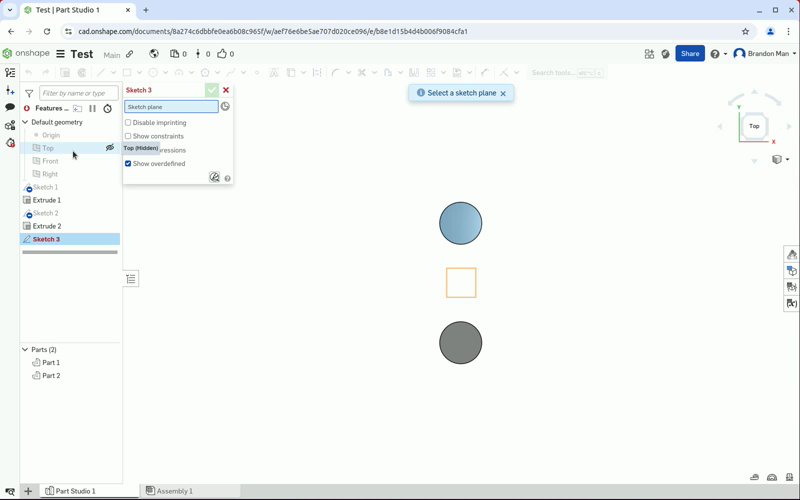
click(73, 150)
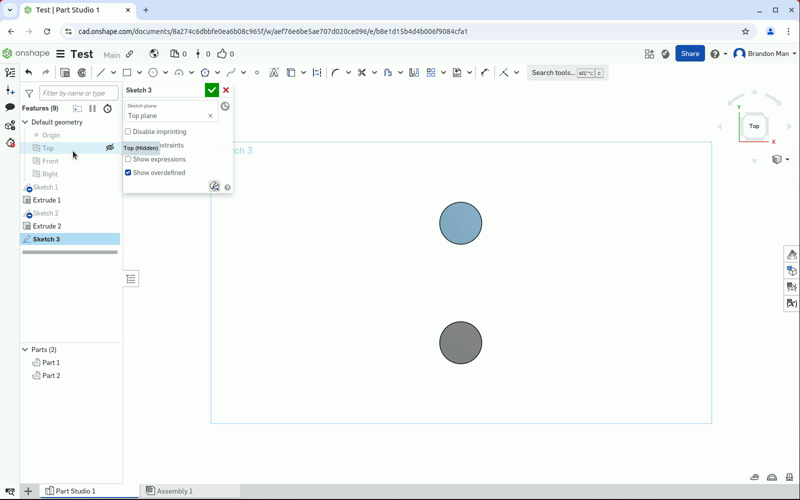
mouse_move(73, 352)
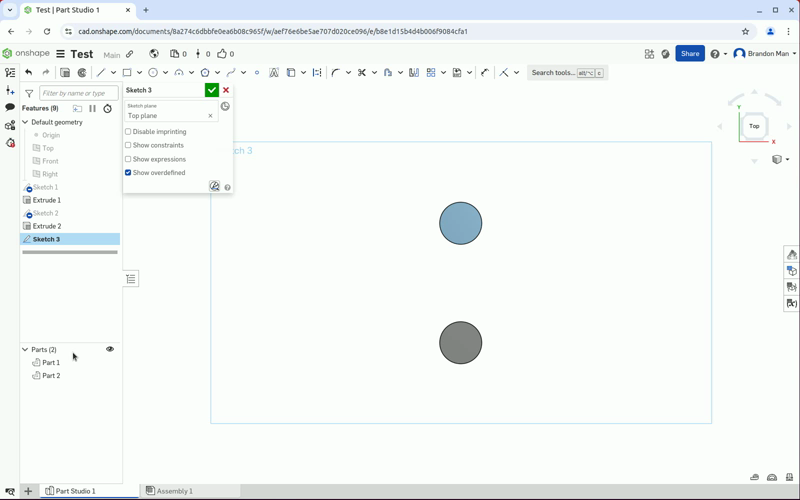
key(y)
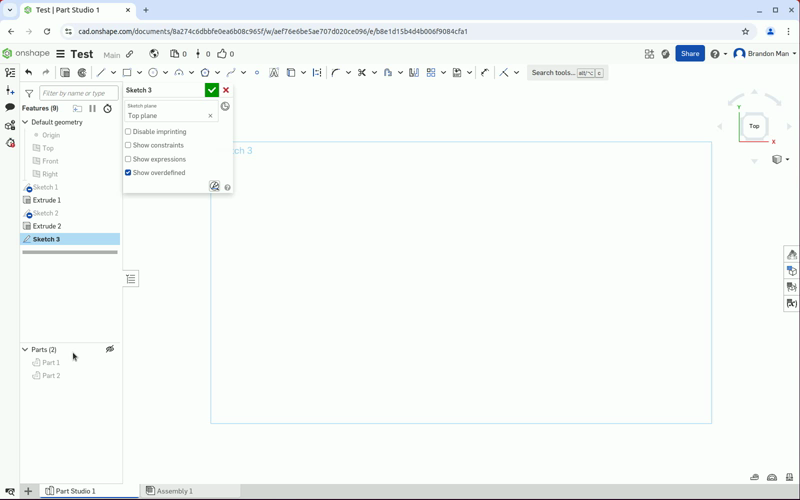
key(c)
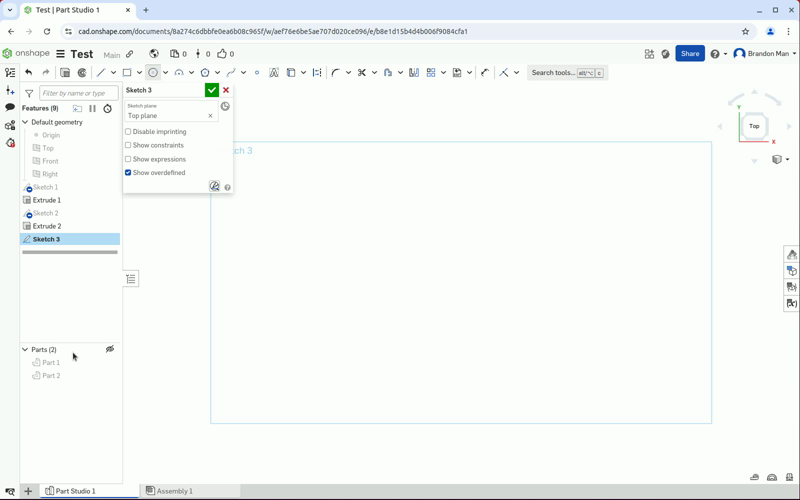
key_down(shift)
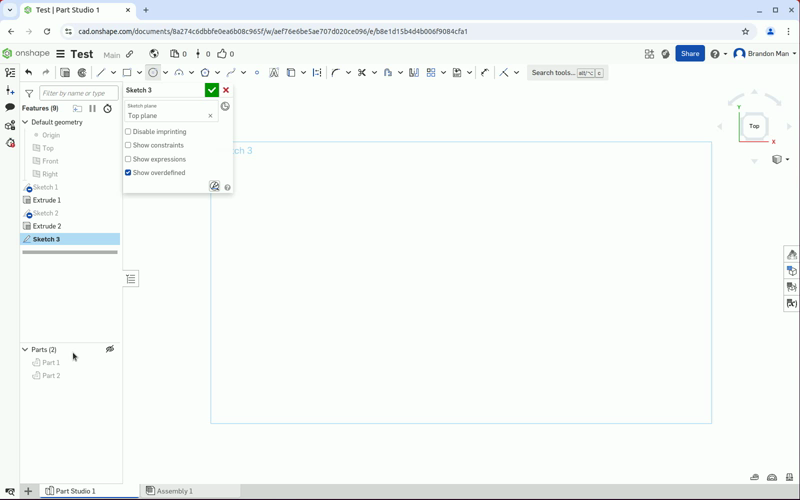
mouse_move(461, 282)
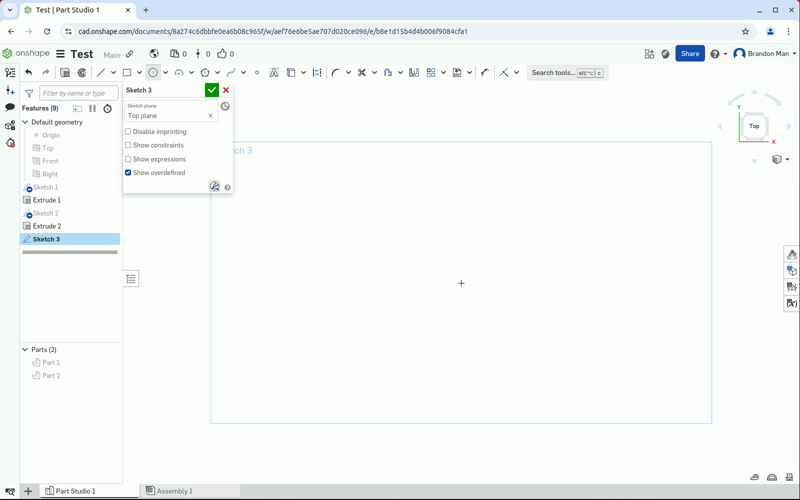
click(461, 282)
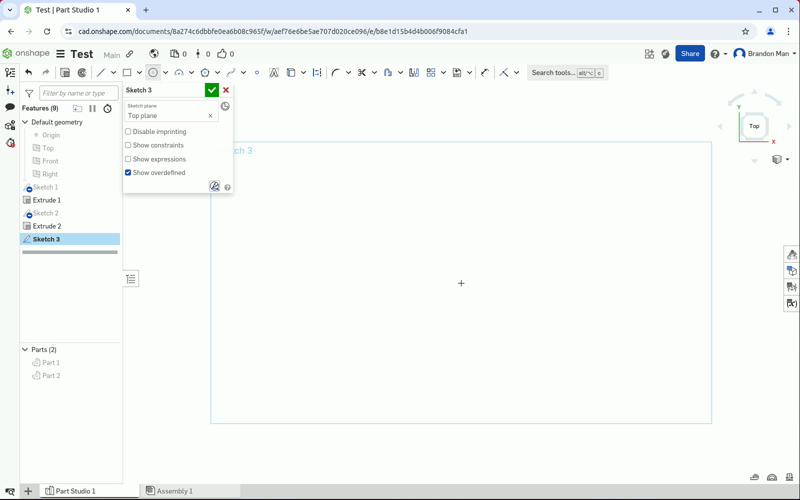
key_up(shift)
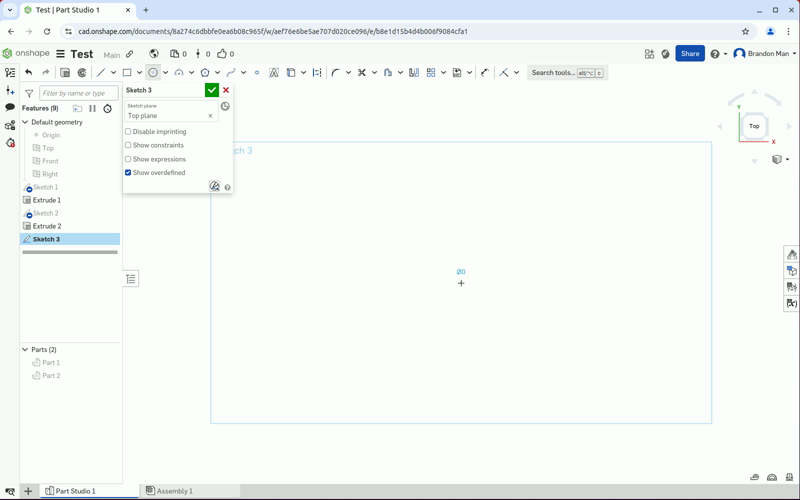
mouse_move(574, 282)
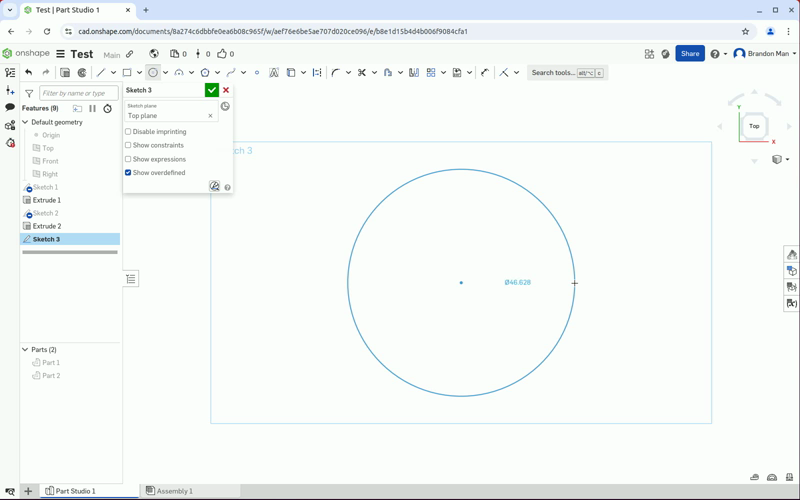
click(574, 282)
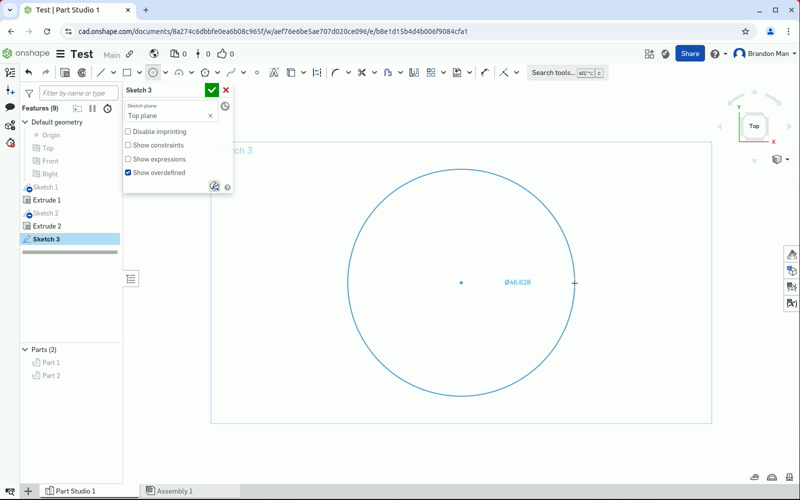
key(esc)
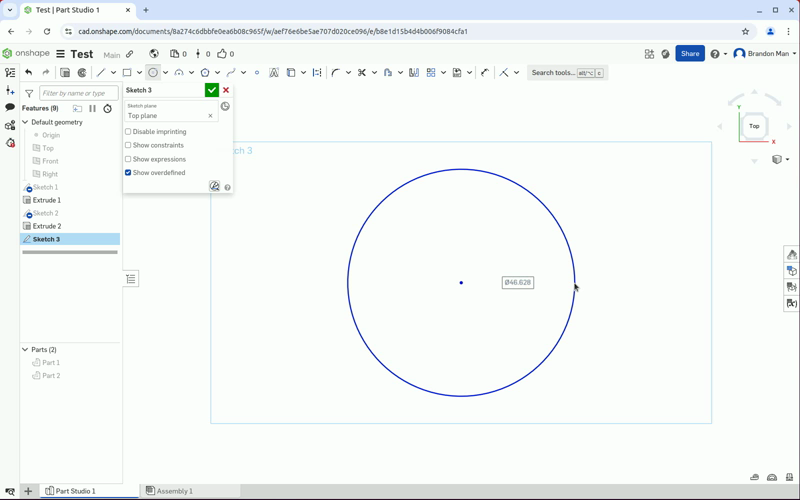
key(c)
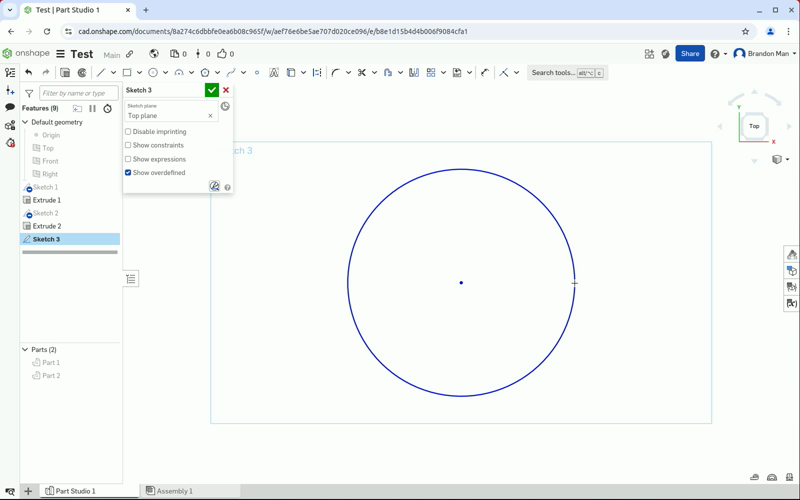
key_down(shift)
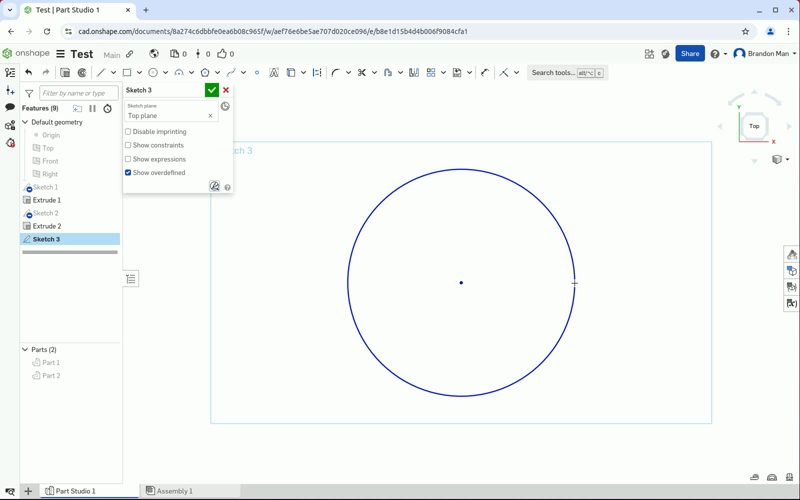
mouse_move(461, 341)
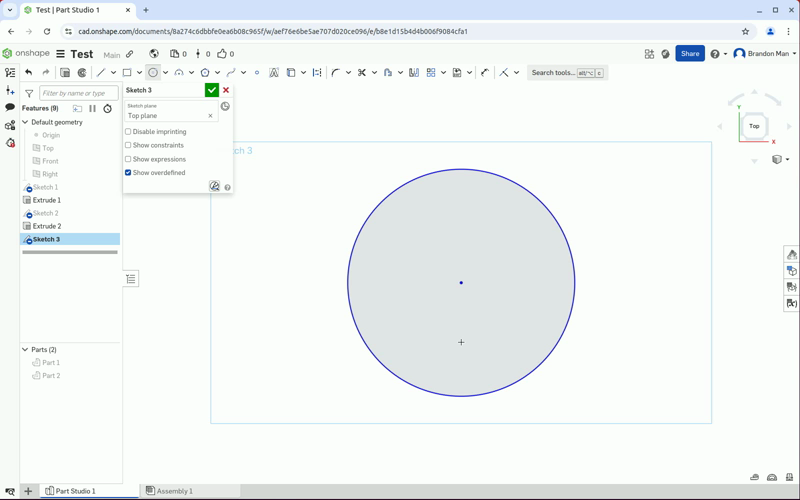
click(461, 341)
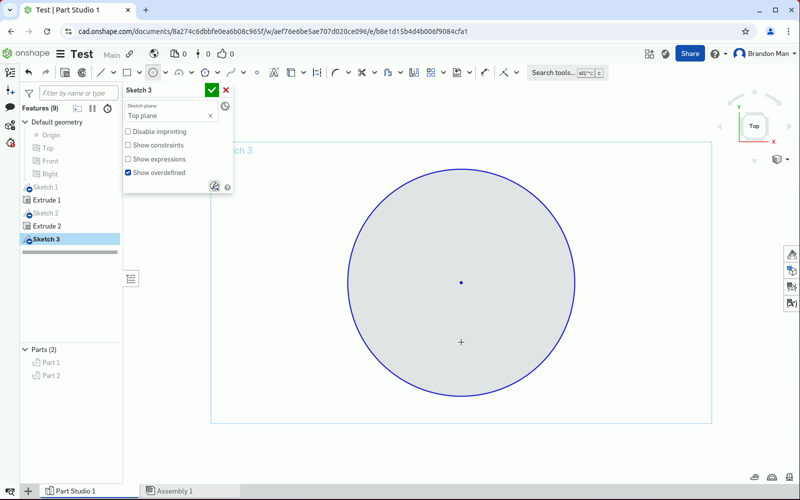
key_up(shift)
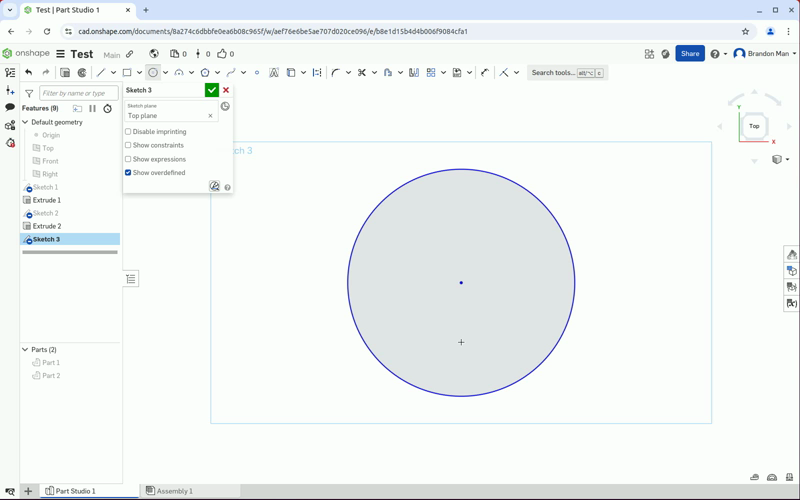
mouse_move(482, 341)
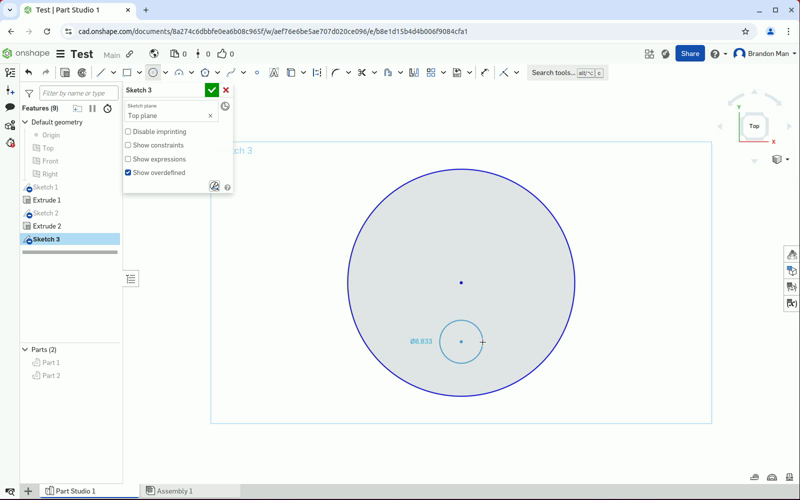
click(482, 341)
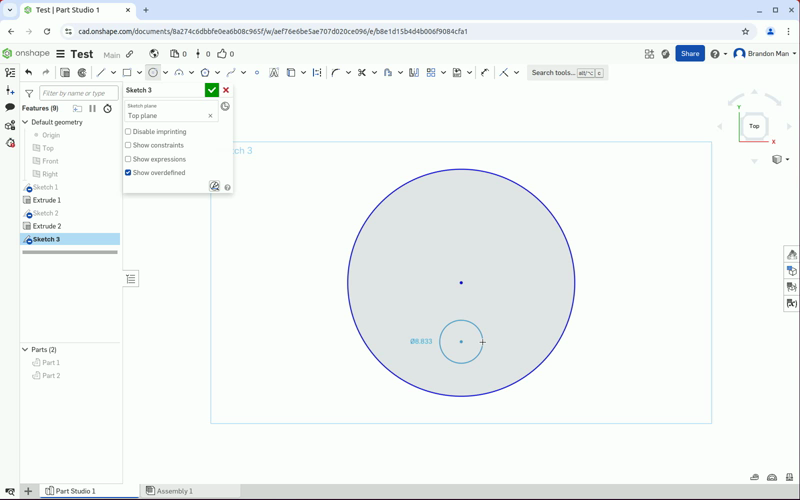
key(esc)
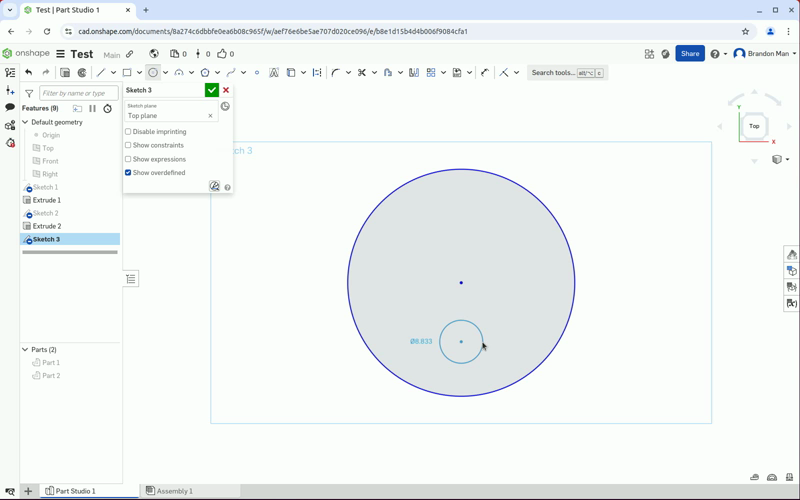
key(c)
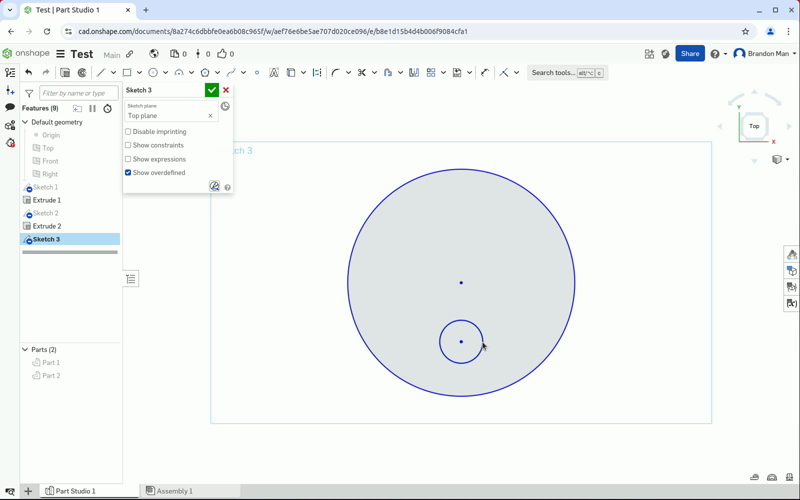
key_down(shift)
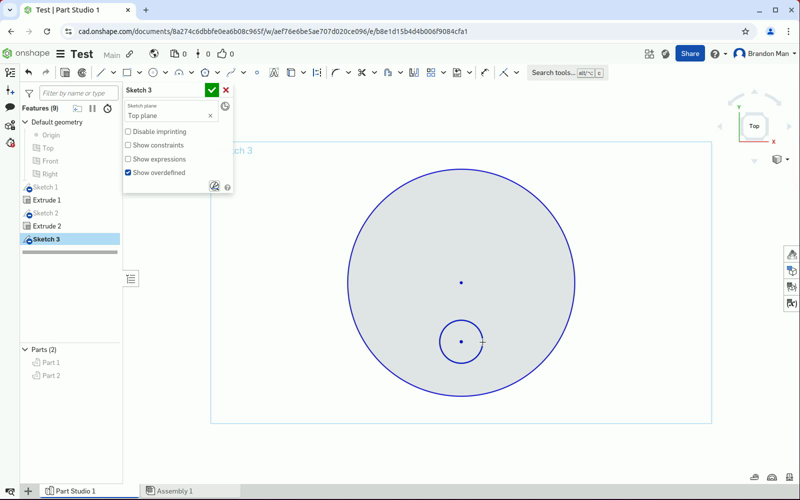
mouse_move(461, 224)
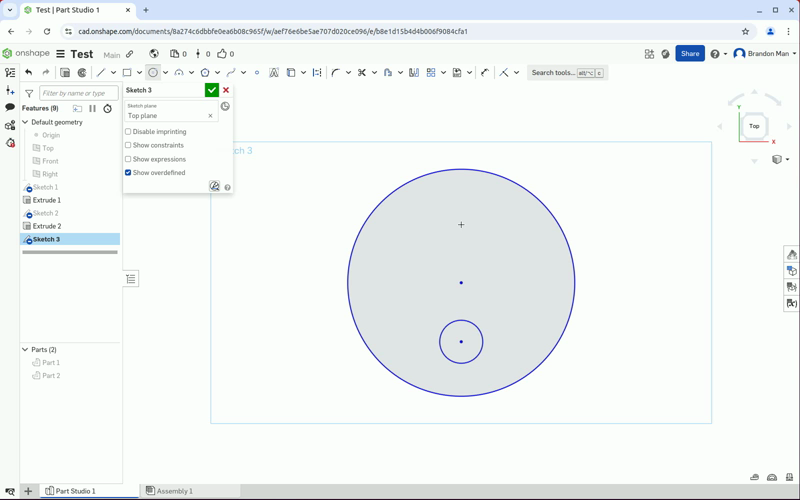
click(461, 224)
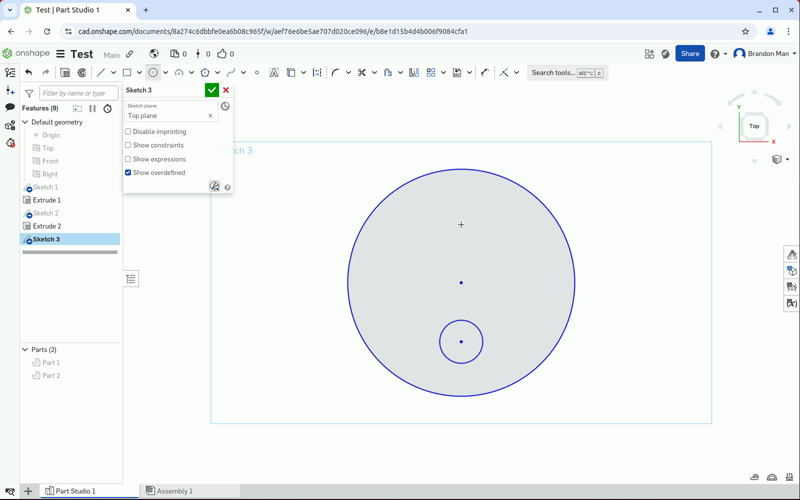
key_up(shift)
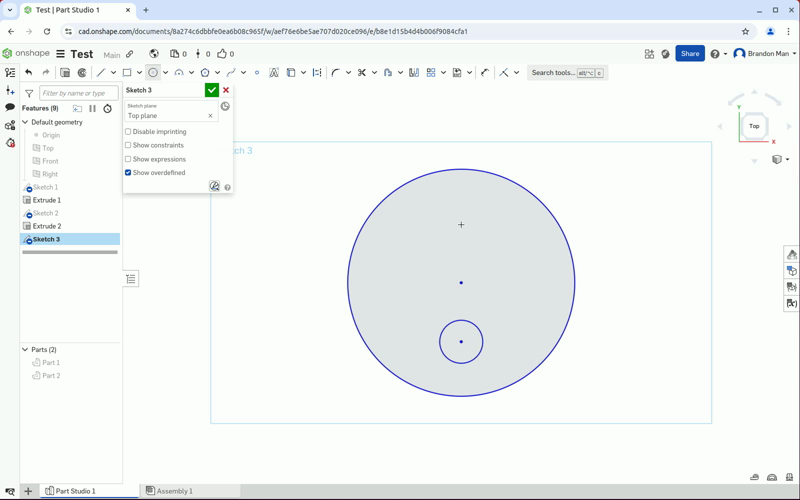
mouse_move(482, 224)
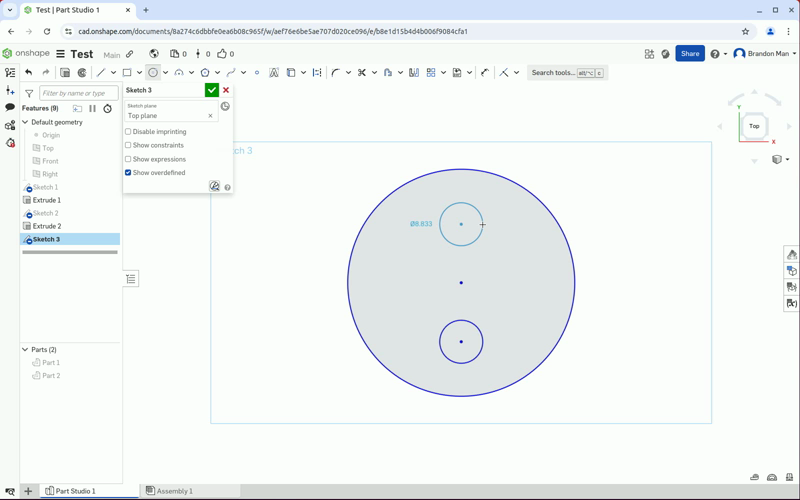
click(482, 224)
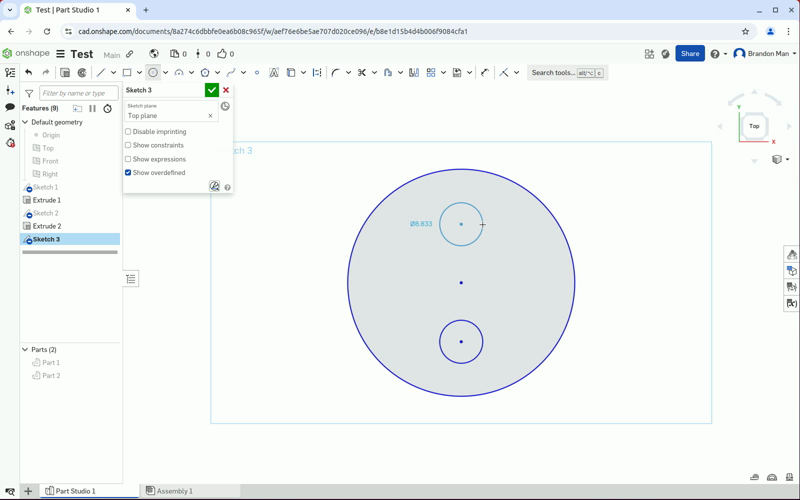
key(esc)
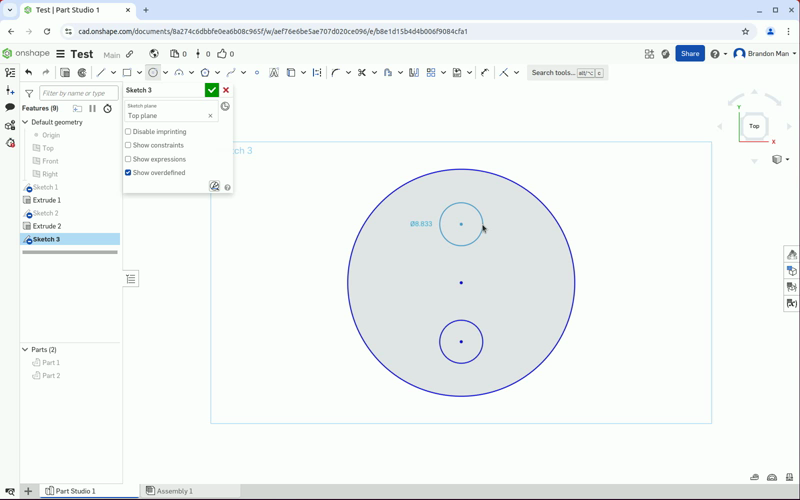
mouse_move(426, 292)
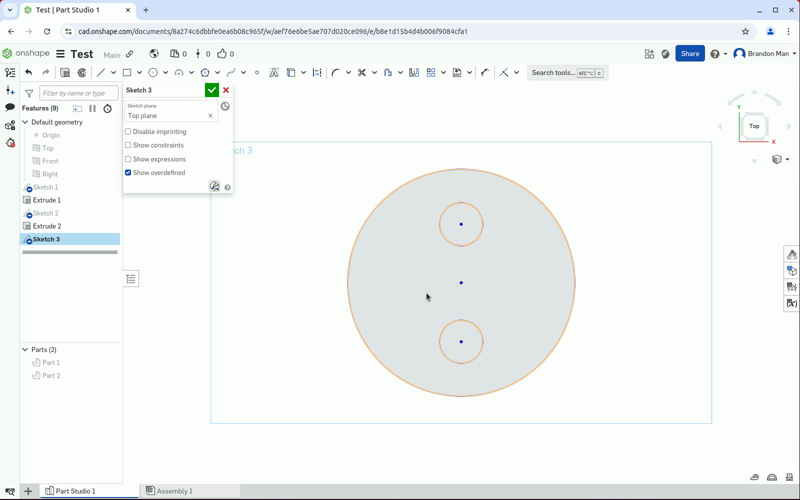
click(426, 292)
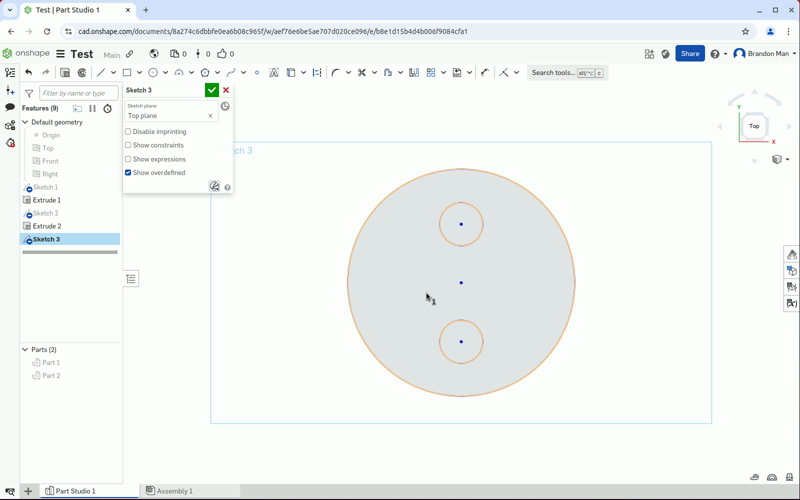
mouse_move(73, 352)
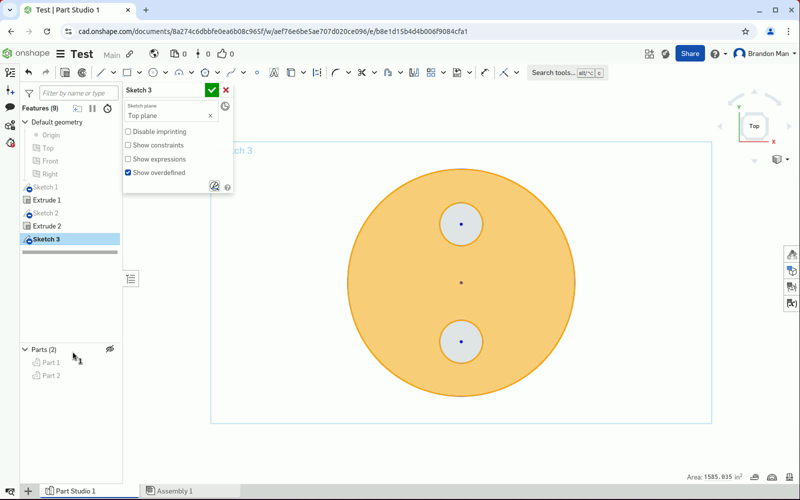
key(shift+y)
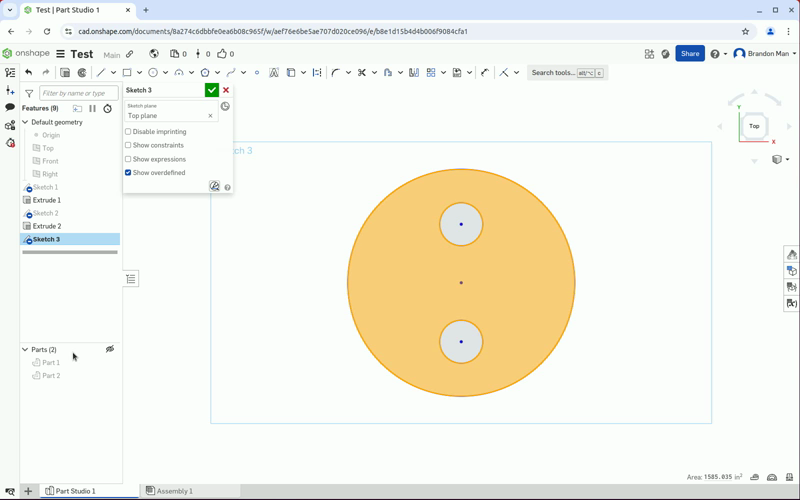
key(shift+e)
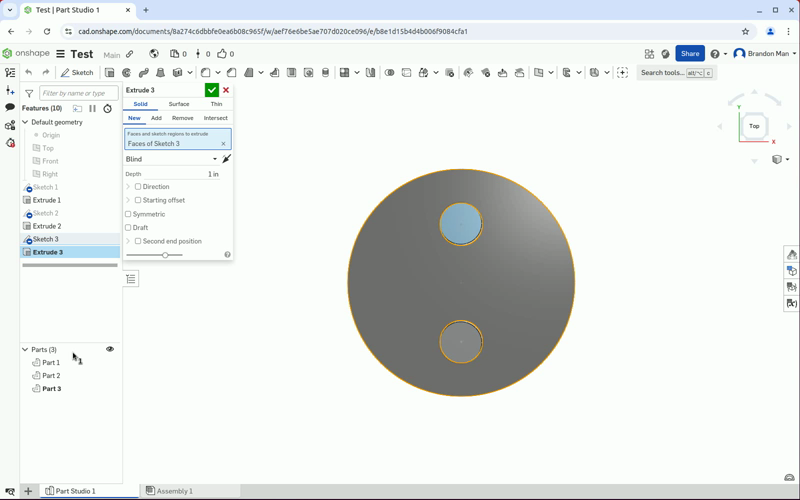
mouse_move(143, 106)
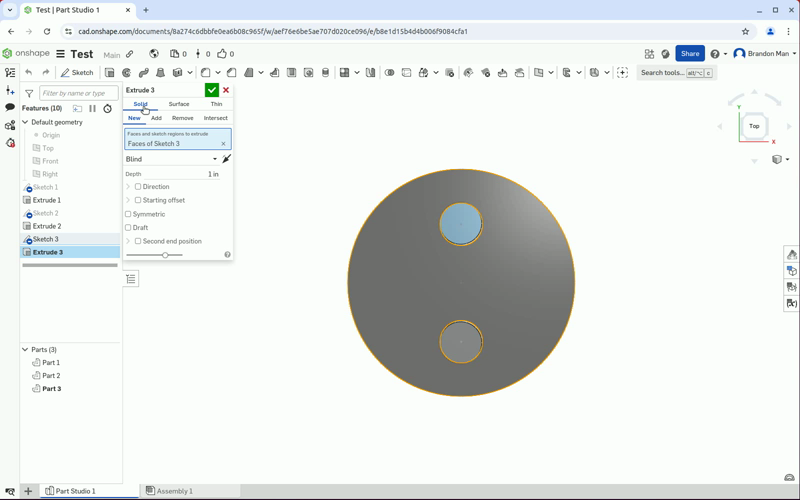
click(143, 106)
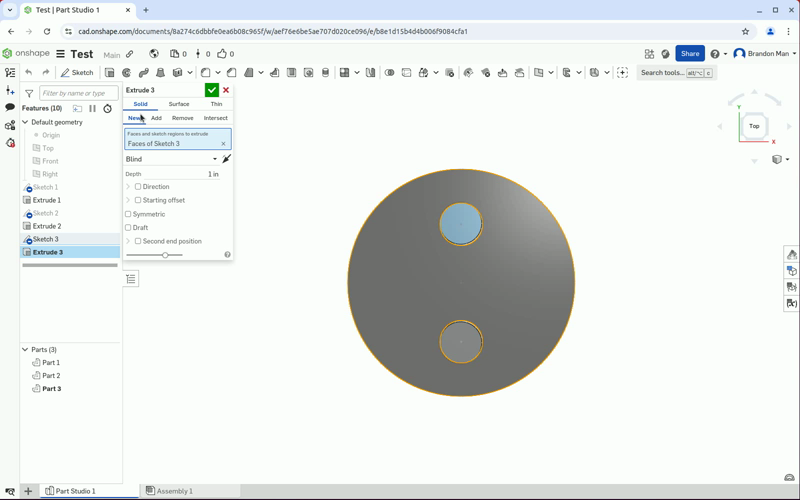
mouse_move(137, 120)
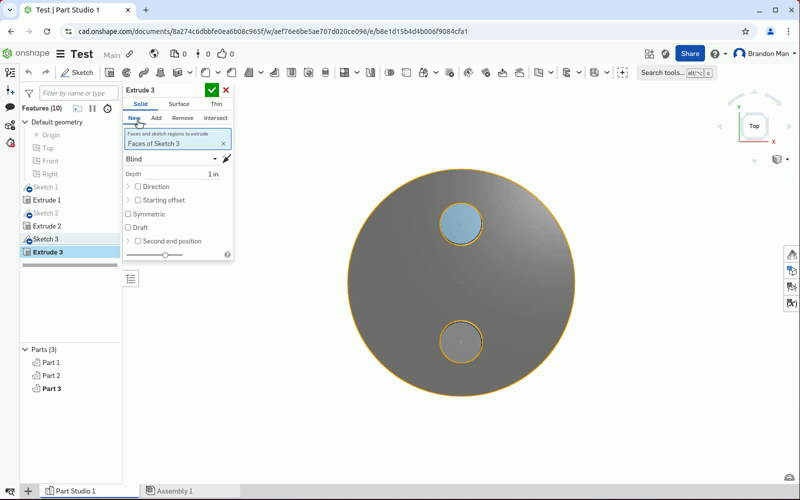
click(137, 120)
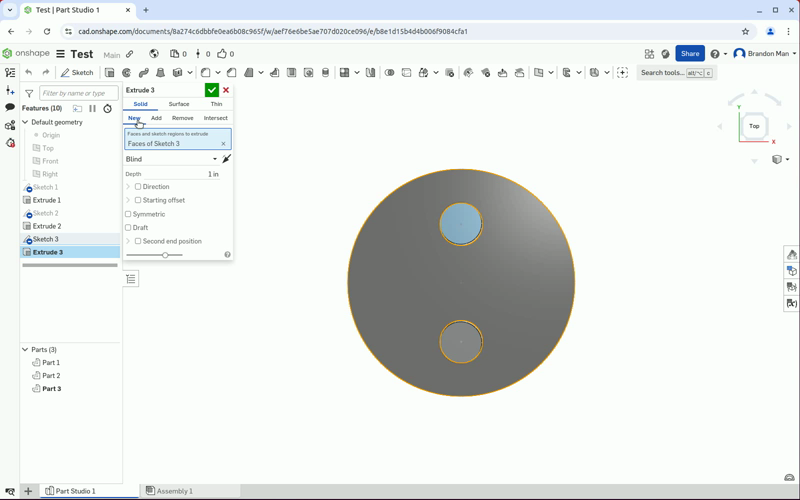
key(tab, 4)
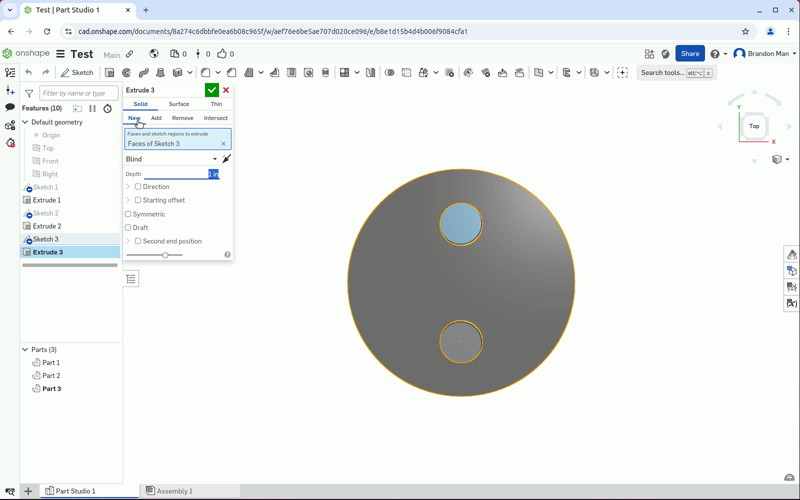
text(0.963)
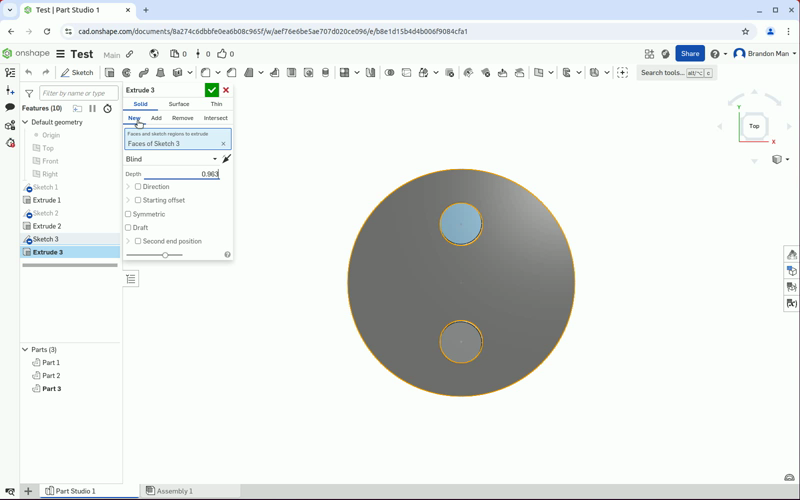
key(enter)
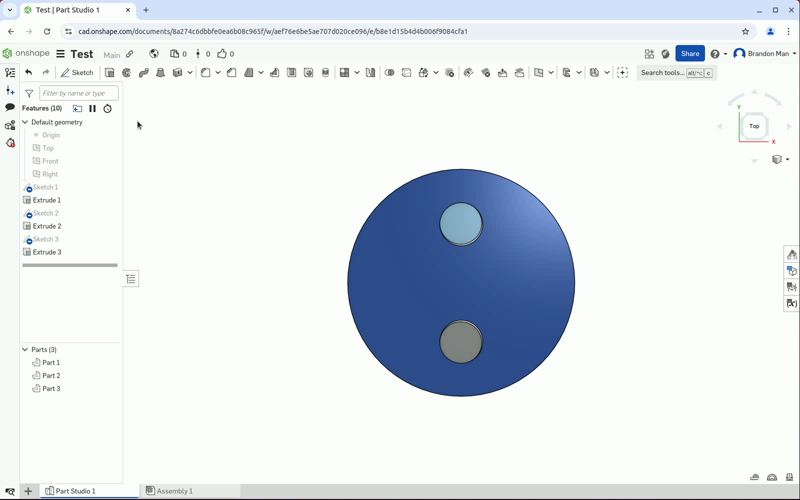
key(shift+h)
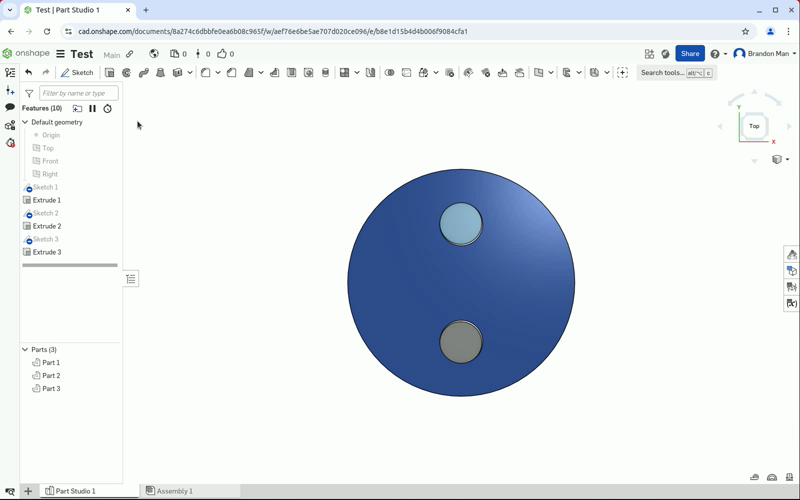
key(shift+h)
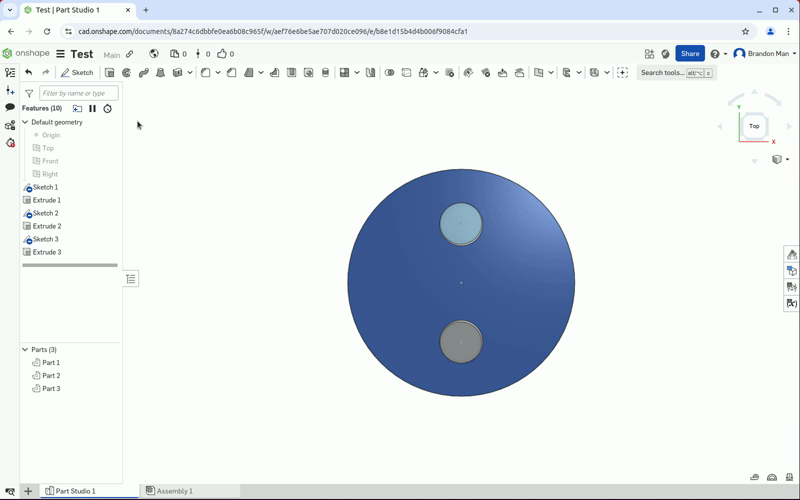
key(shift+7)
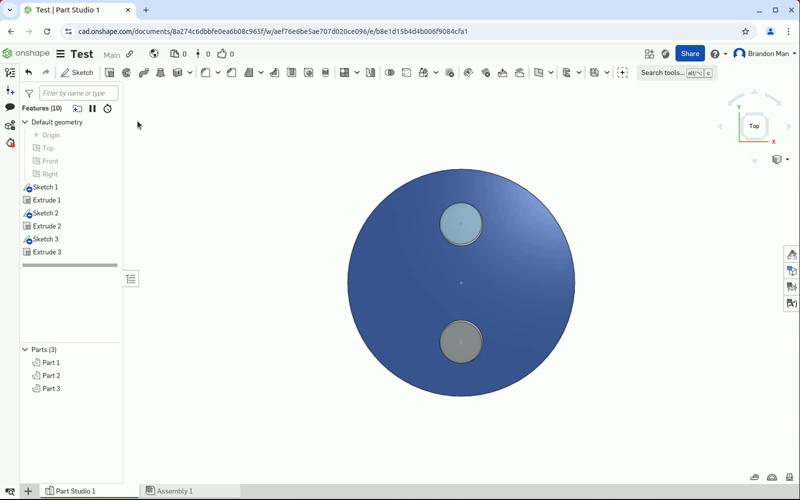
key(up, 3)
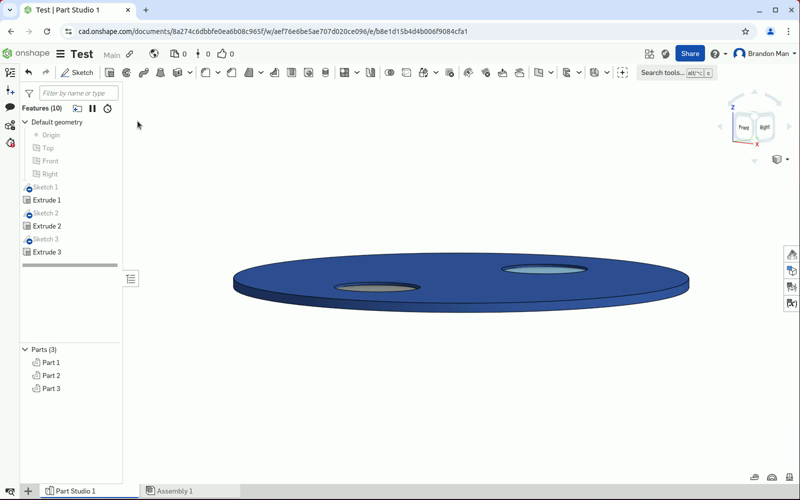
key(left, 3)
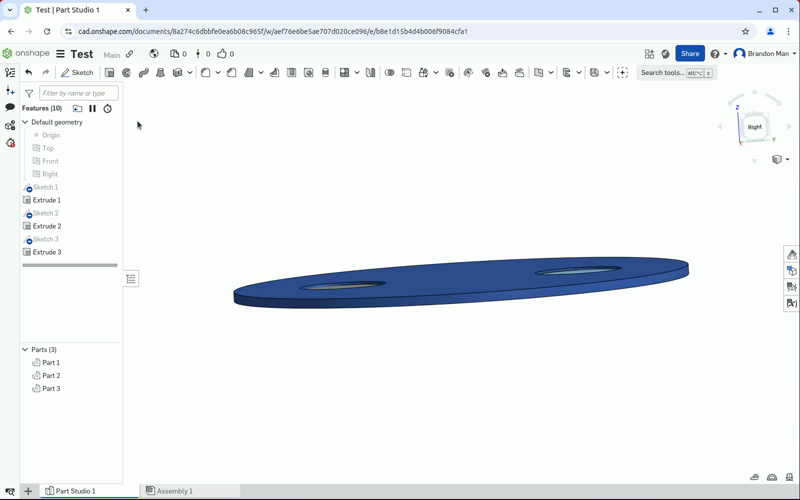
key(right, 3)
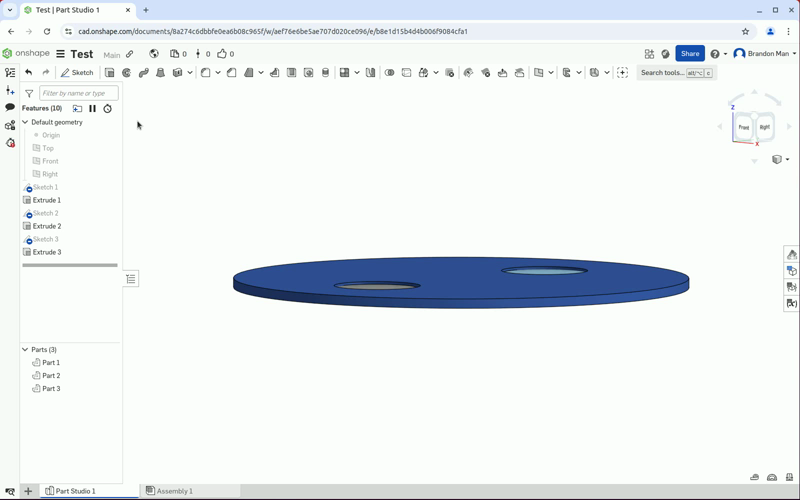
key(down, 3)
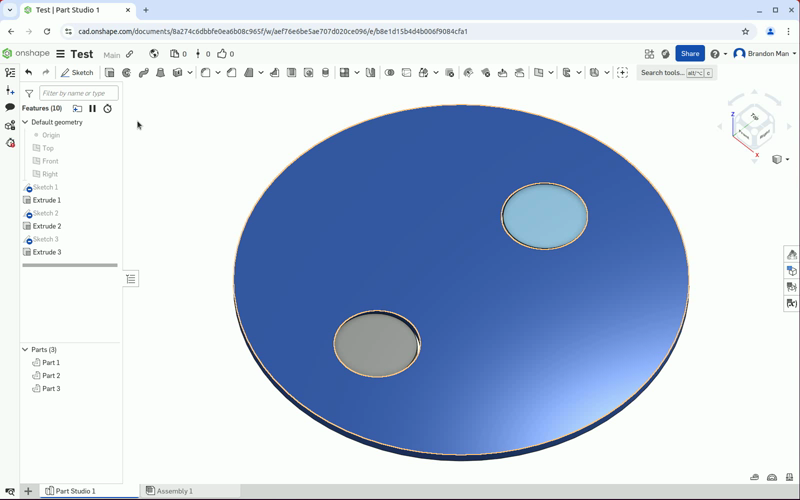
mouse_move(73, 189)
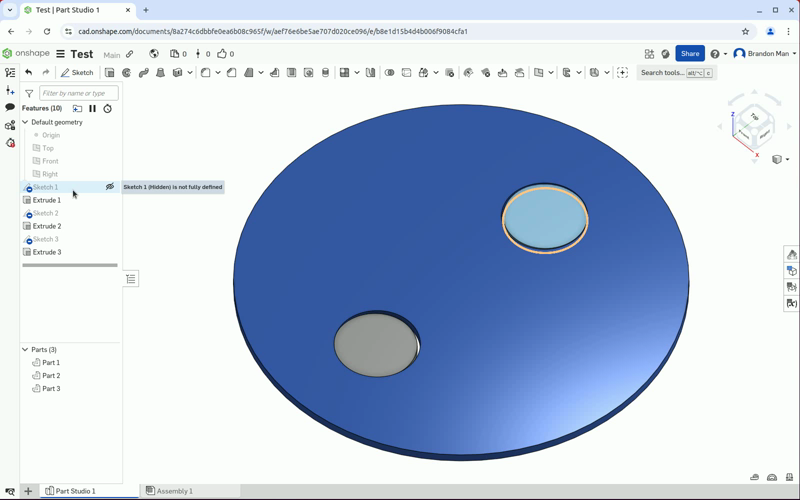
click(73, 189)